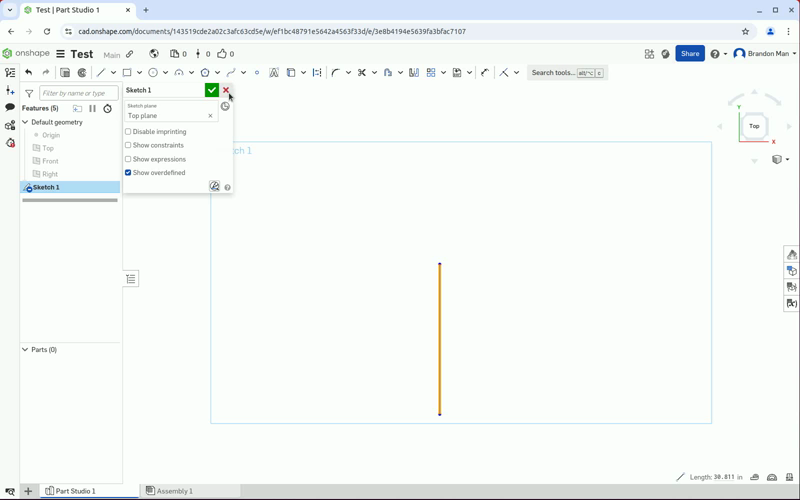
key(shift+h)
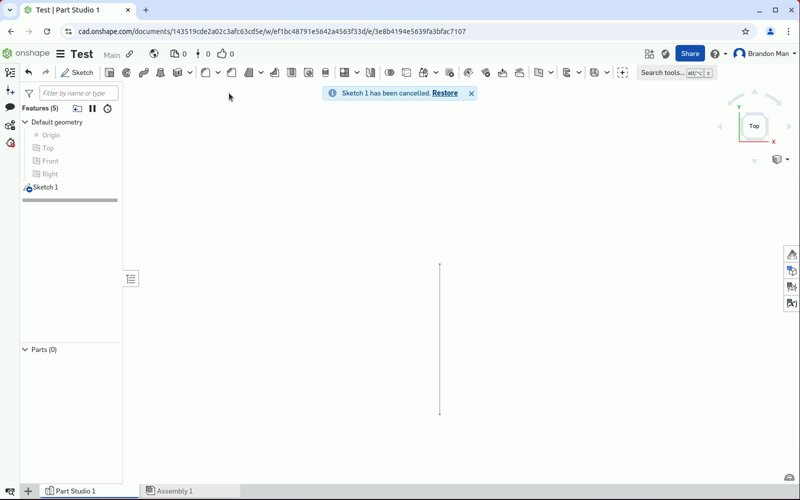
mouse_move(73, 352)
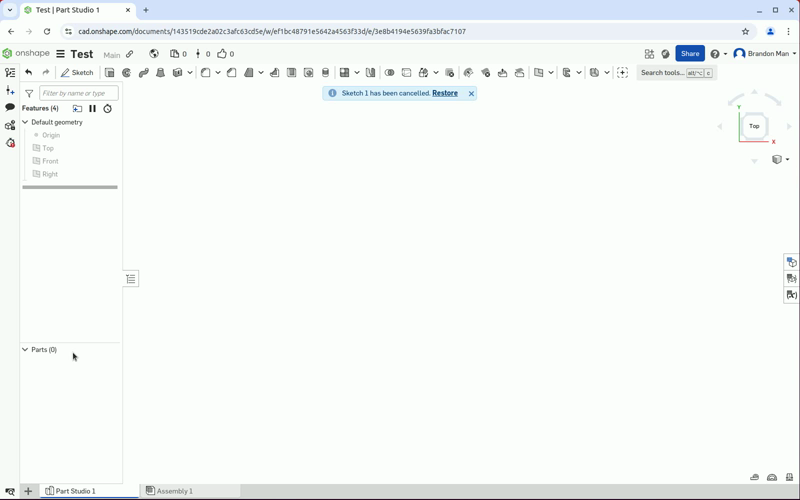
key(y)
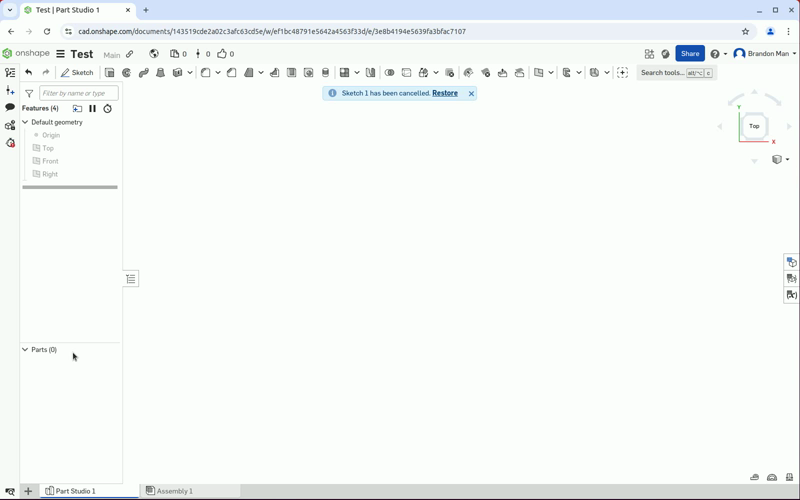
key(shift+p)
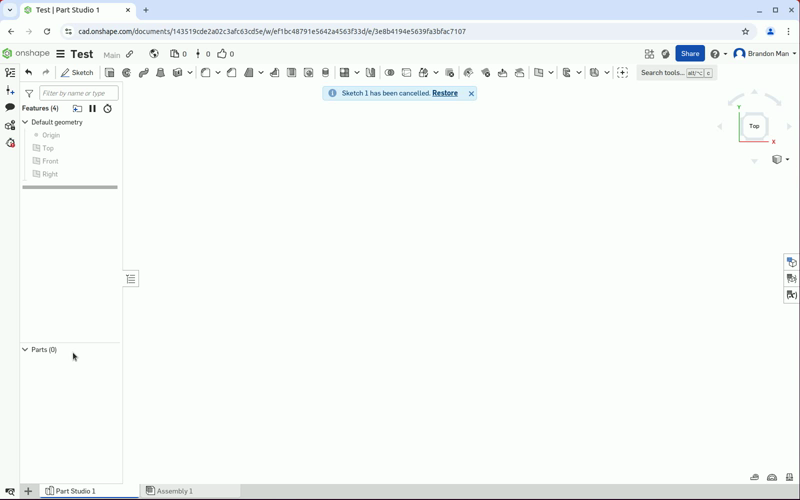
key(space)
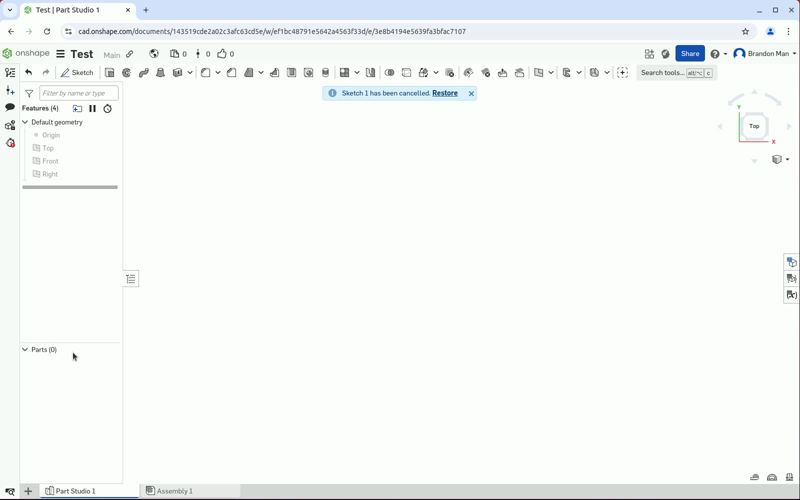
key_down(shift)
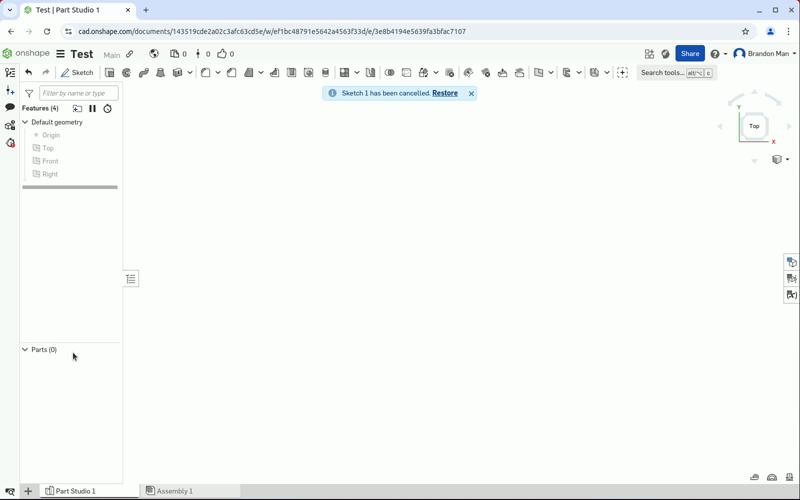
key(up)
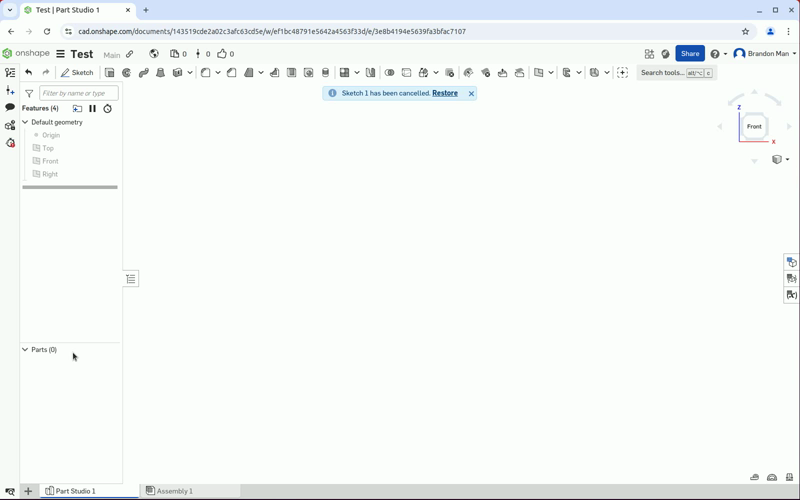
key_up(shift)
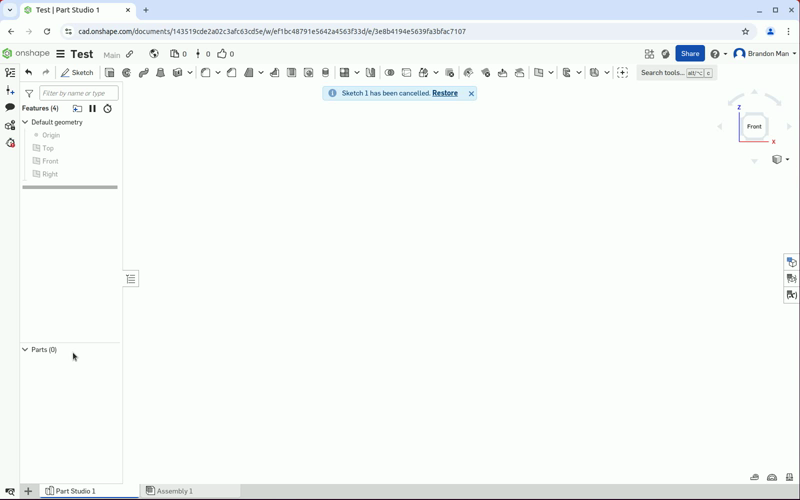
mouse_move(73, 352)
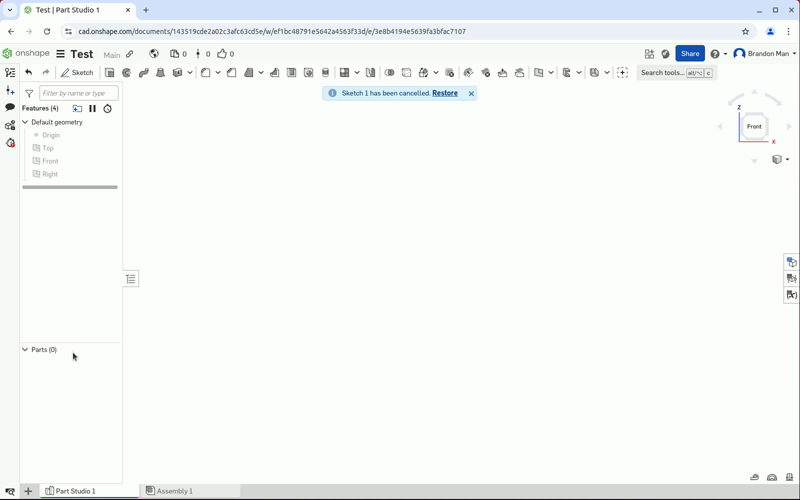
key(shift+y)
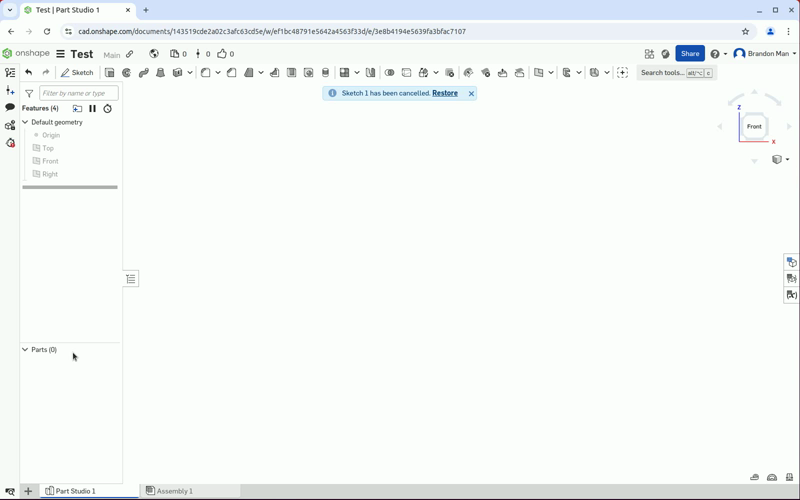
key(shift+s)
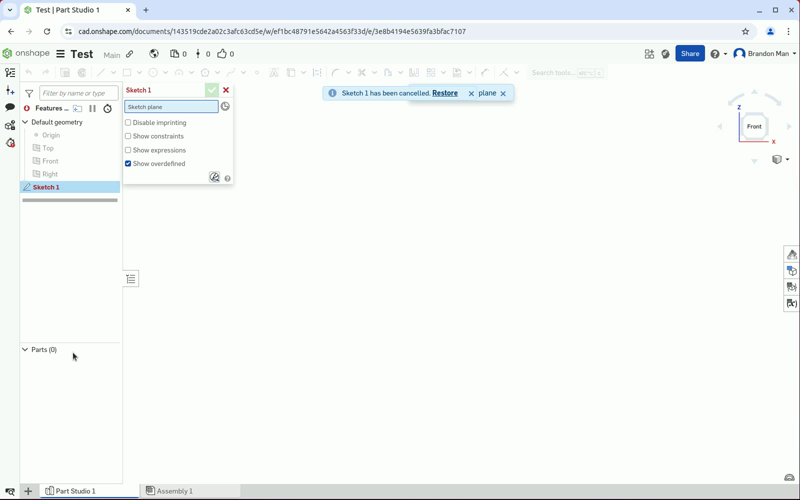
mouse_move(73, 163)
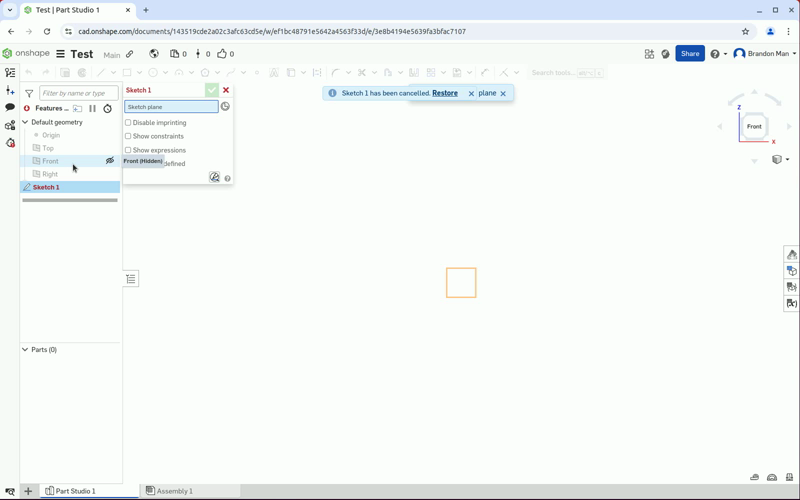
click(73, 163)
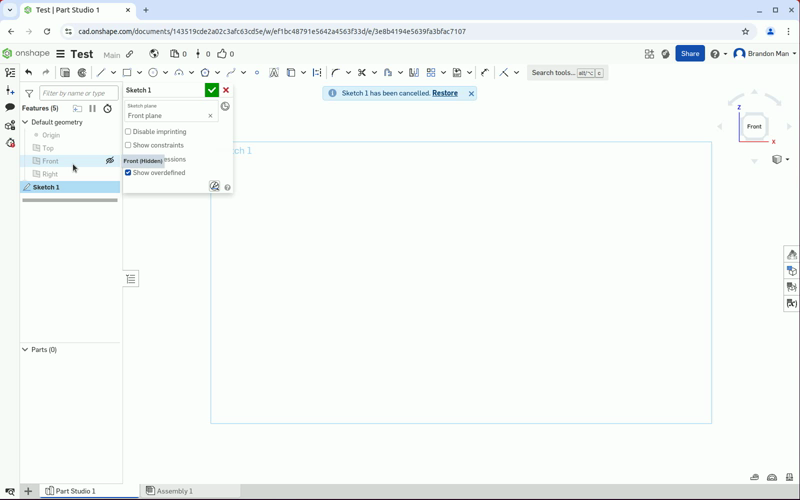
mouse_move(73, 352)
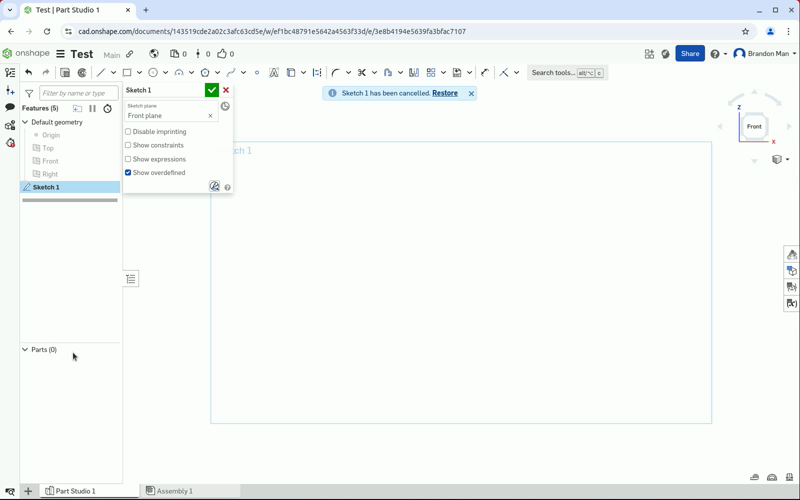
key(y)
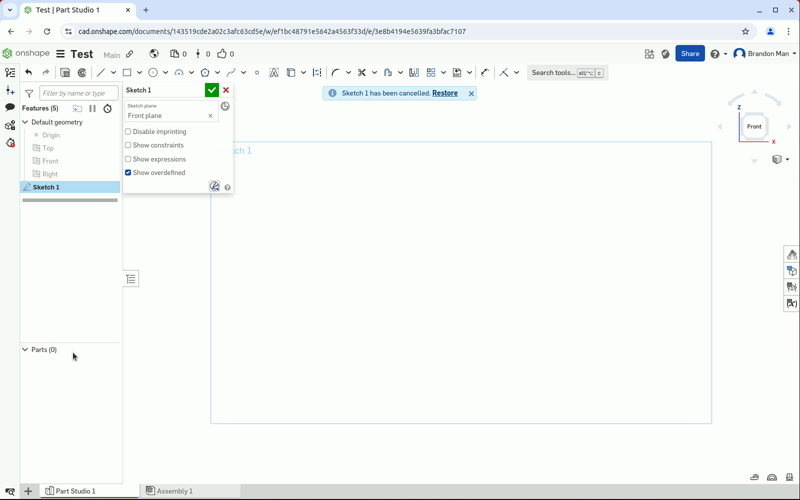
key(l)
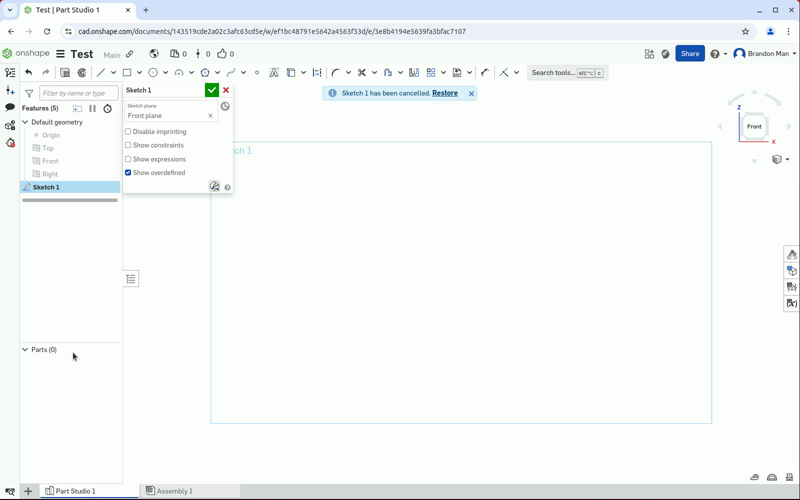
key_down(shift)
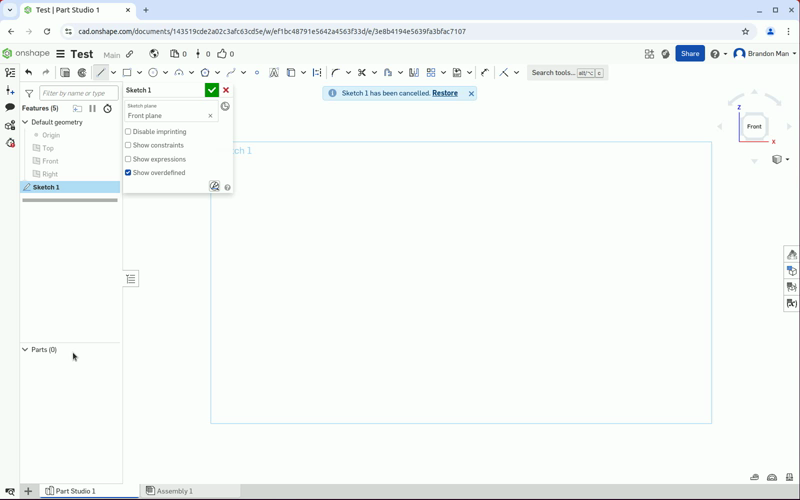
mouse_move(379, 334)
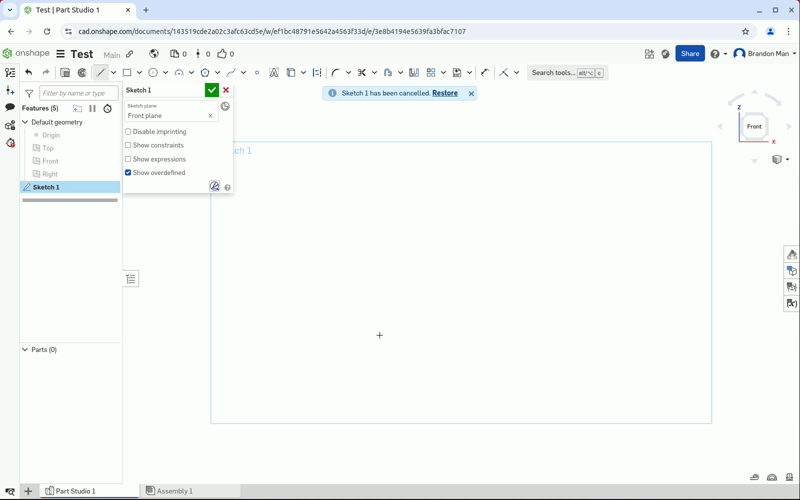
click(379, 334)
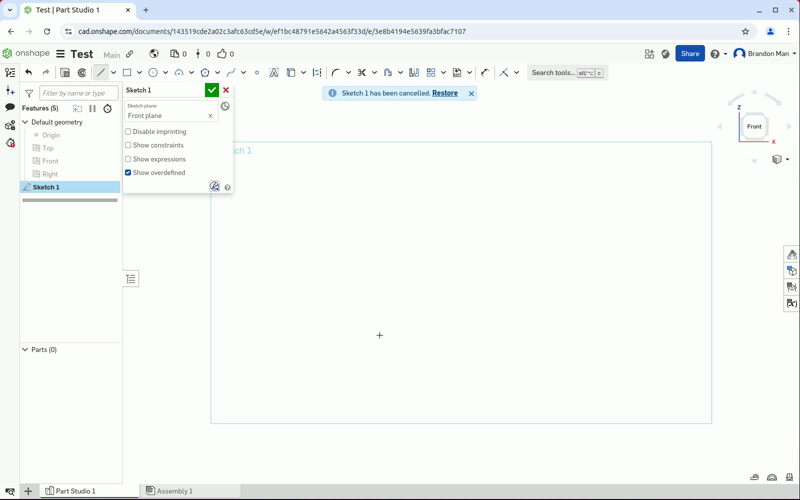
key_up(shift)
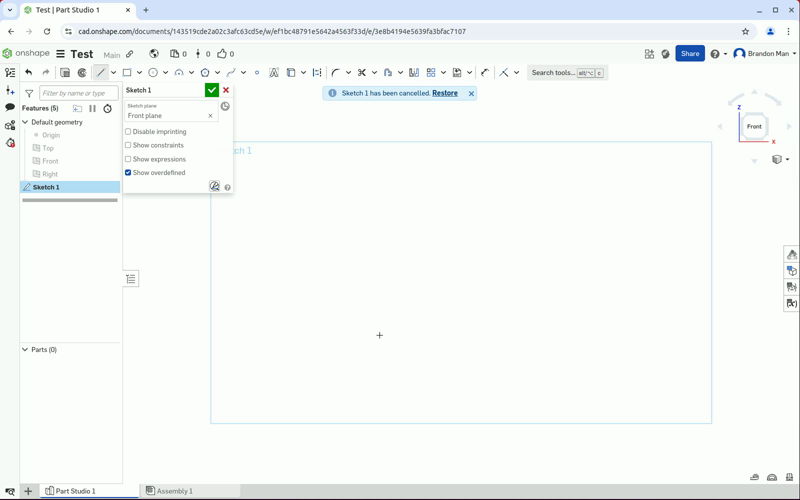
key_down(shift)
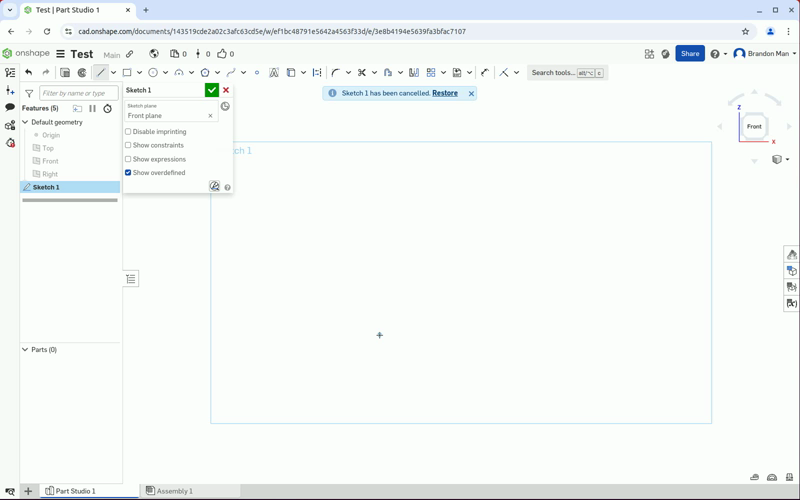
mouse_move(409, 334)
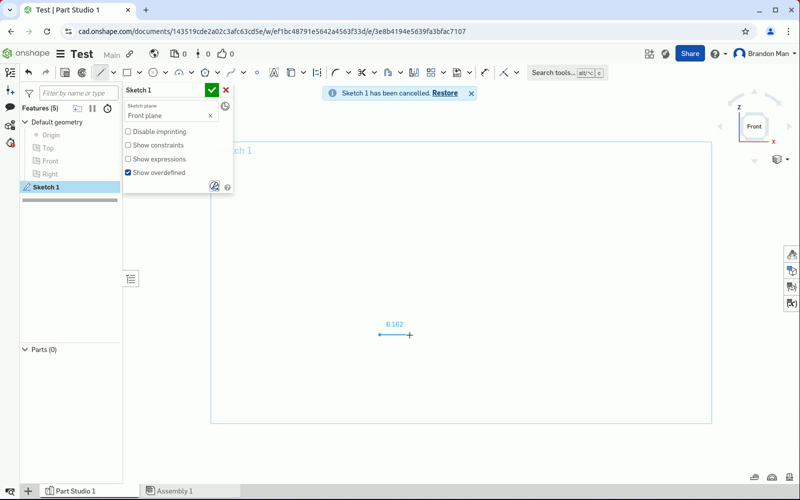
mouse_move(415, 334)
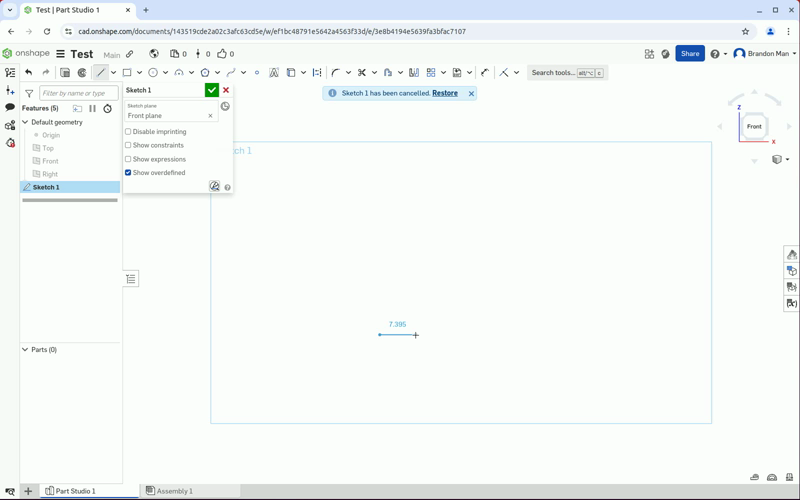
click(415, 334)
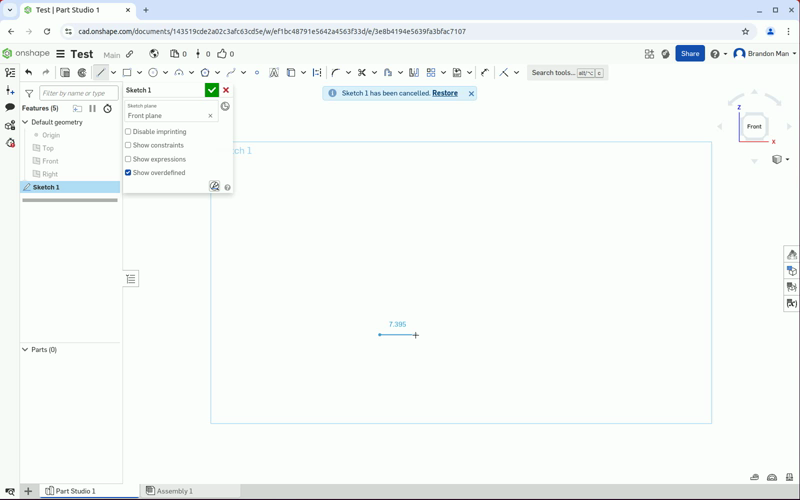
key_up(shift)
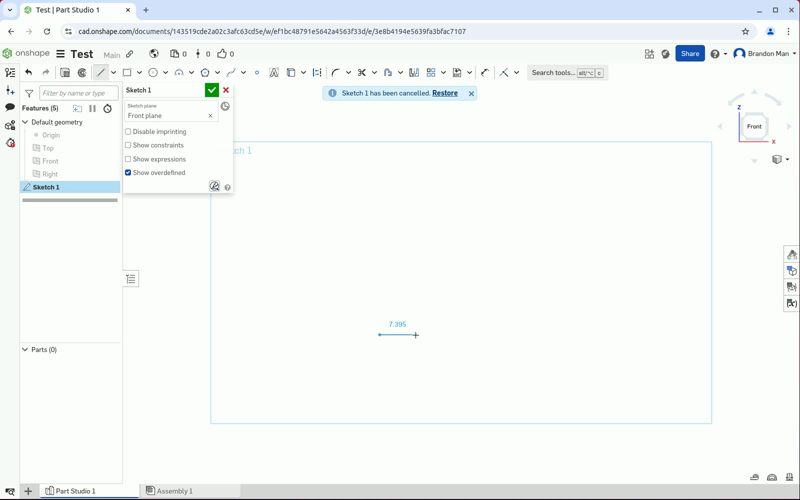
key_down(shift)
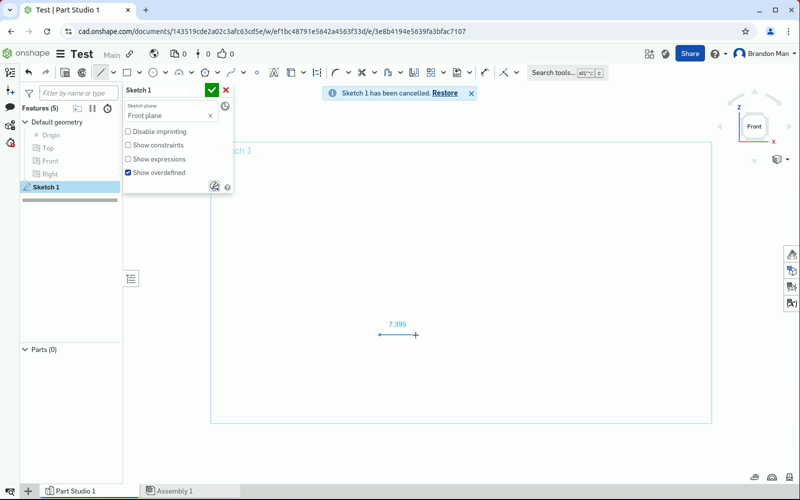
mouse_move(415, 217)
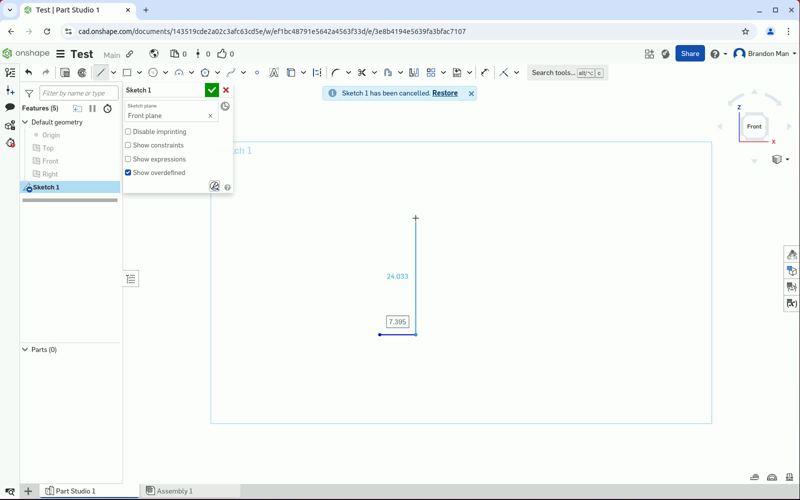
click(415, 217)
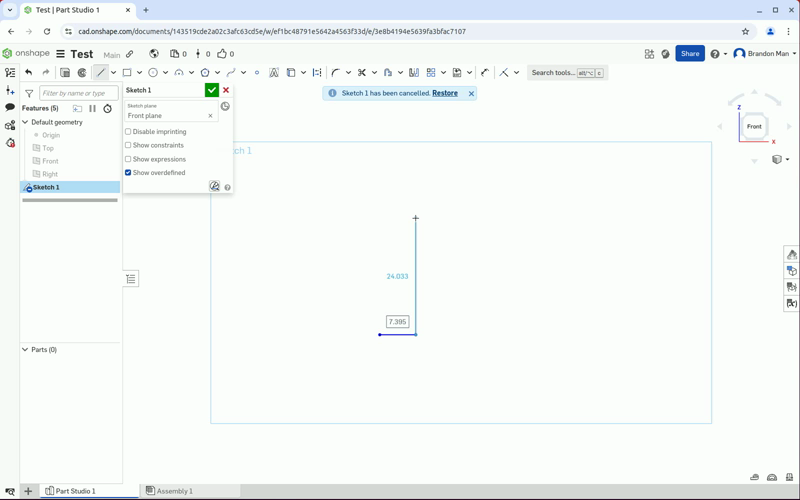
key_up(shift)
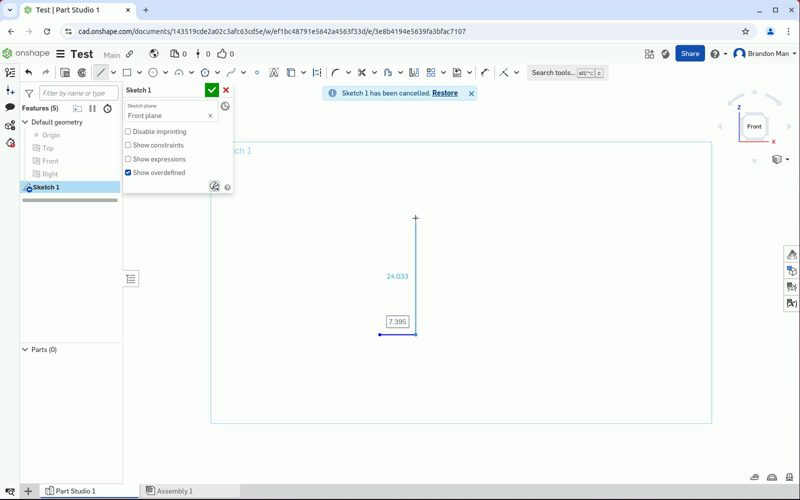
key_down(shift)
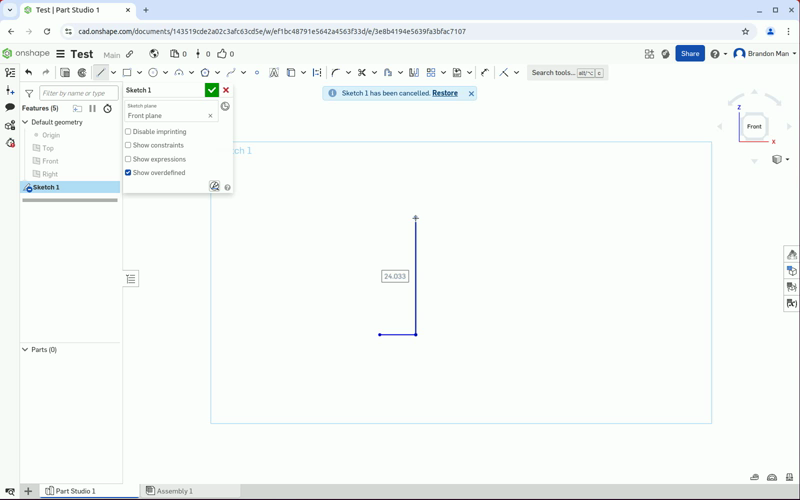
mouse_move(445, 217)
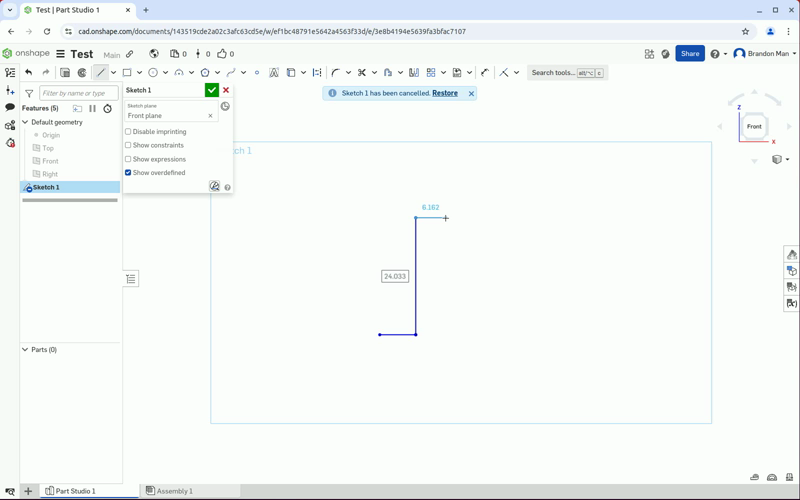
mouse_move(379, 217)
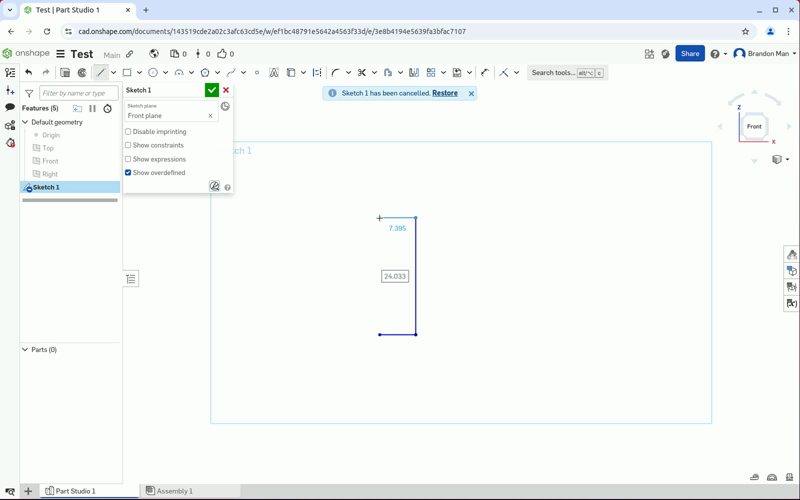
click(379, 217)
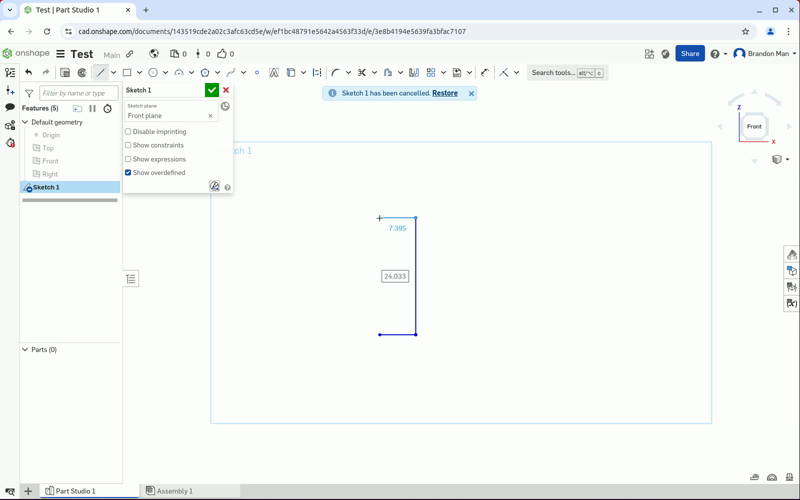
key_up(shift)
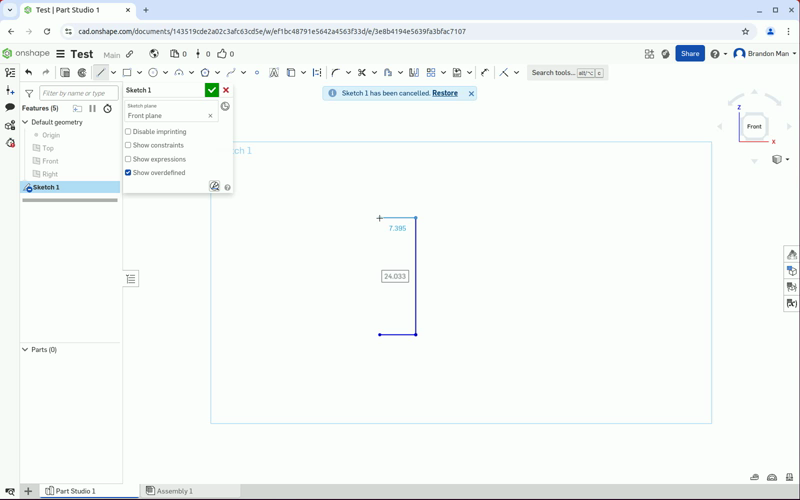
key_down(shift)
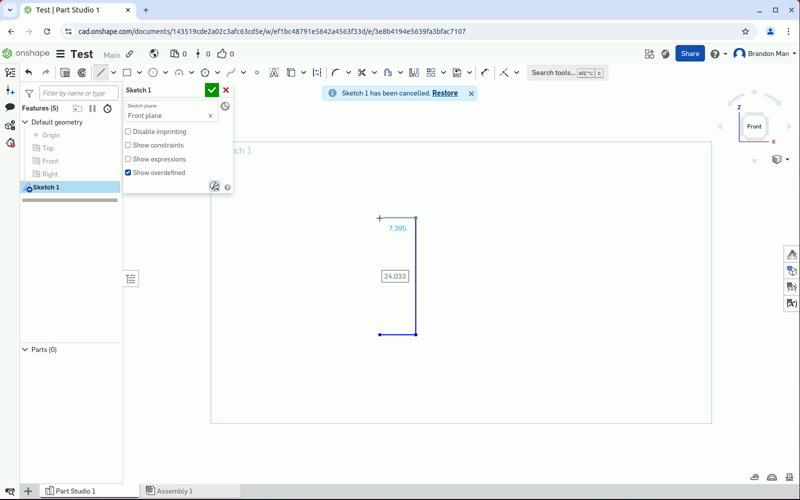
mouse_move(379, 334)
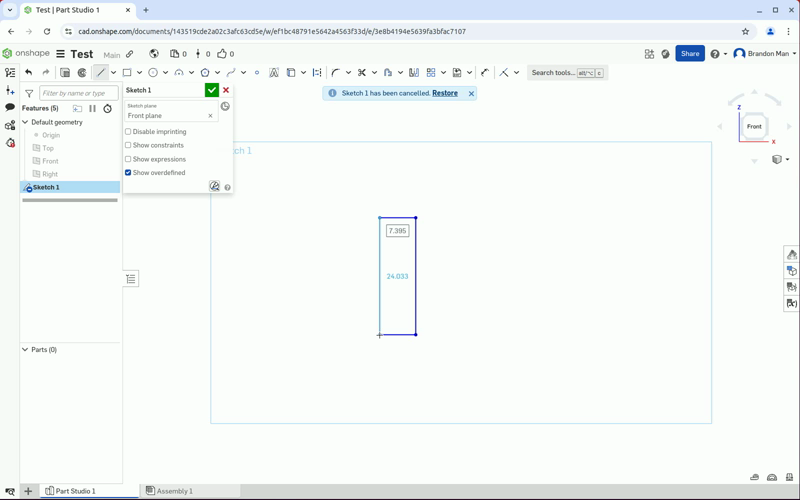
key_up(shift)
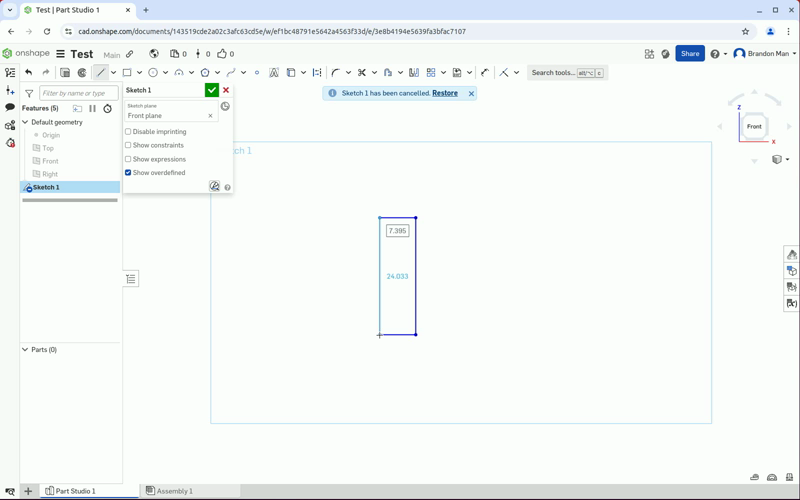
click(379, 334)
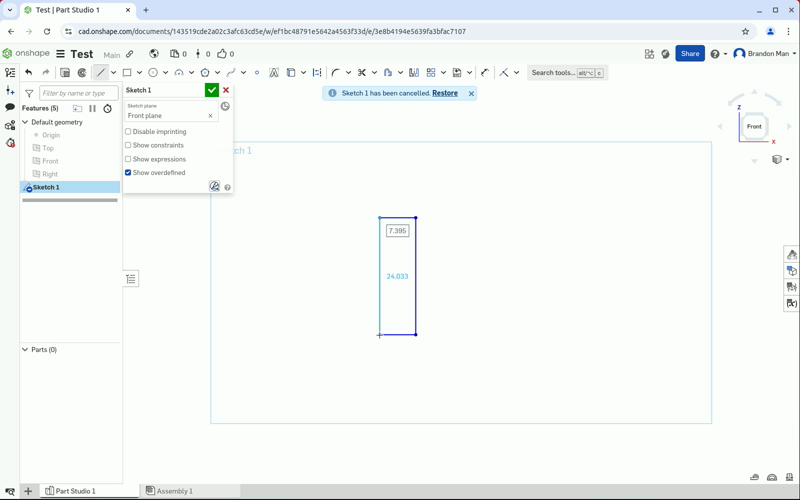
key(esc)
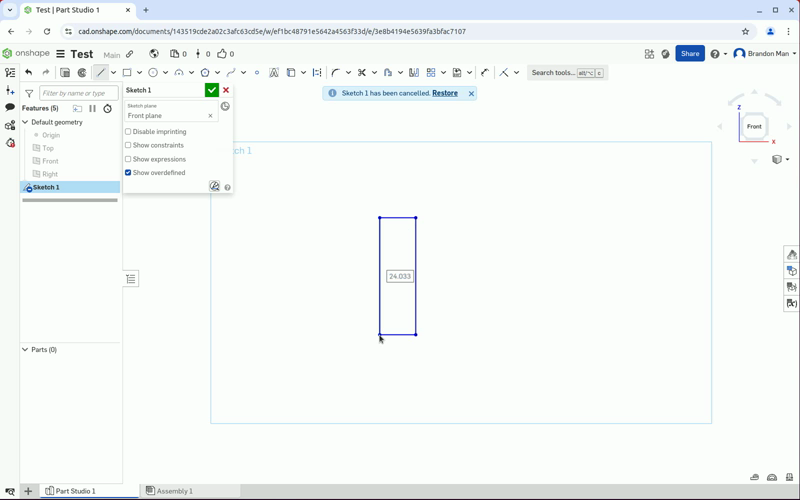
mouse_move(385, 322)
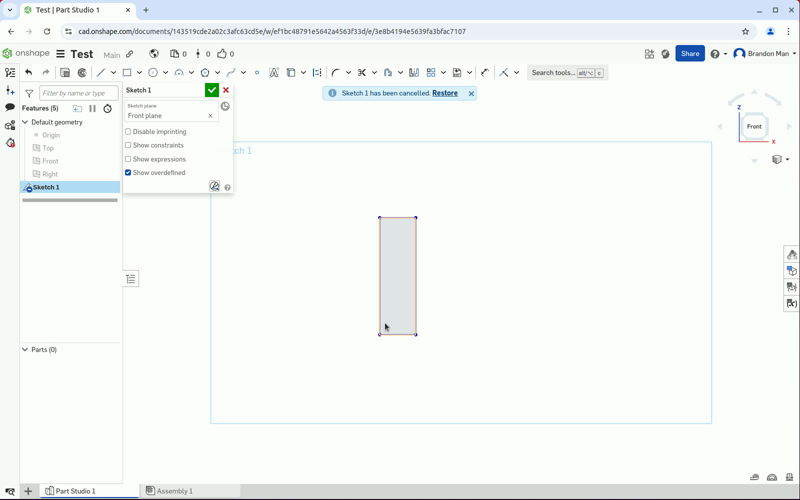
click(385, 322)
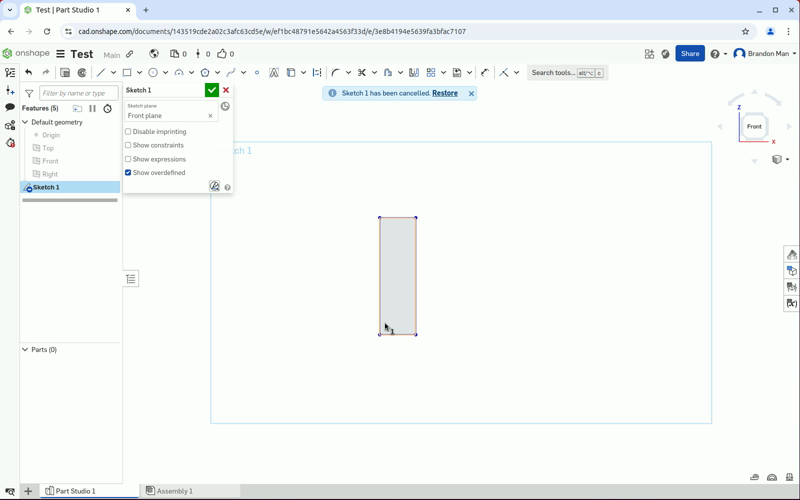
mouse_move(73, 352)
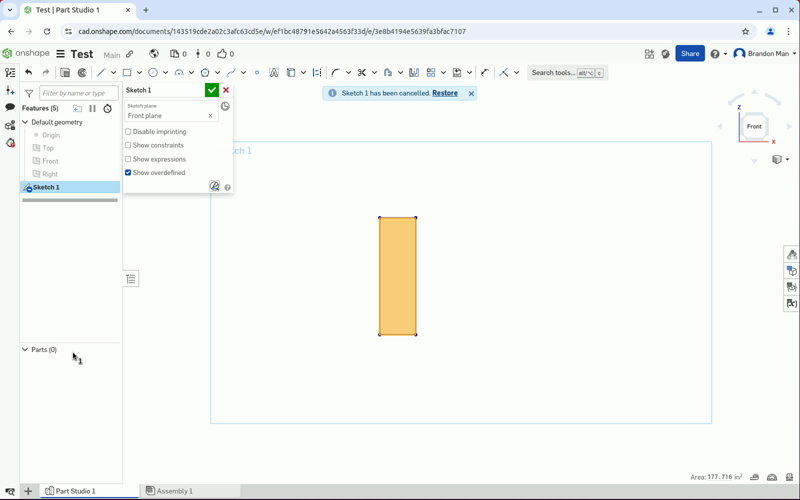
key(shift+y)
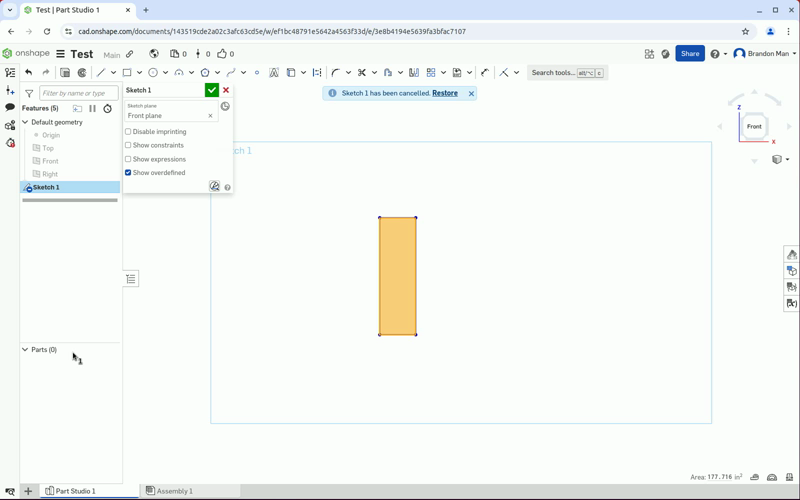
key(shift+e)
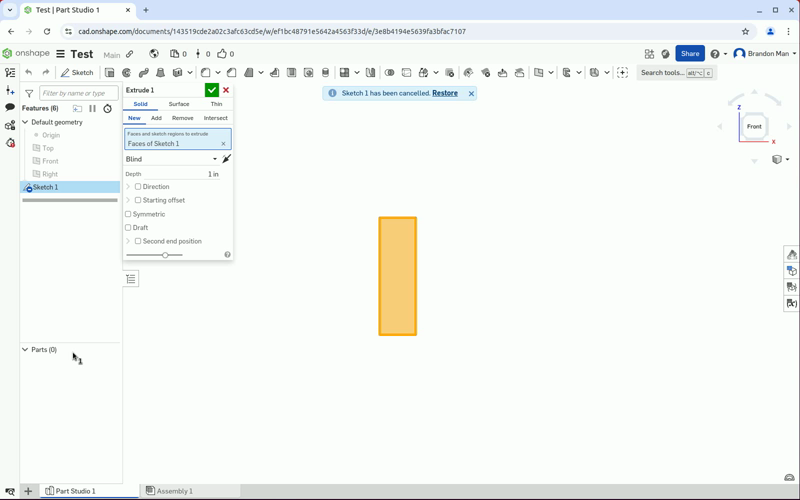
mouse_move(143, 106)
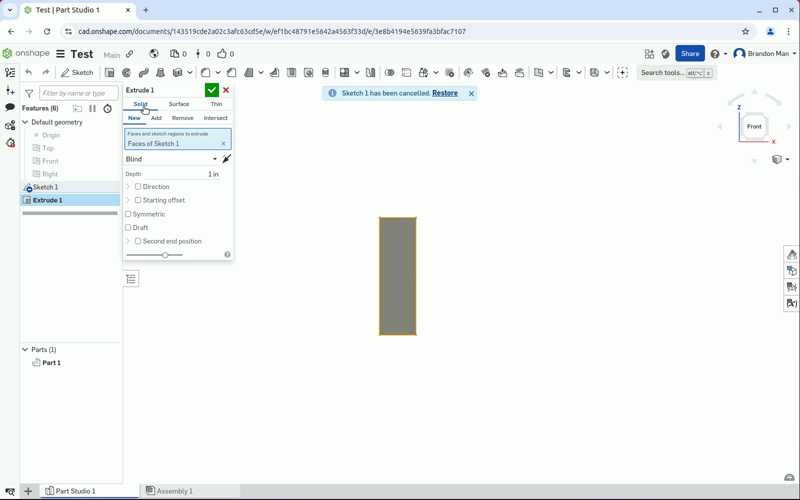
click(143, 106)
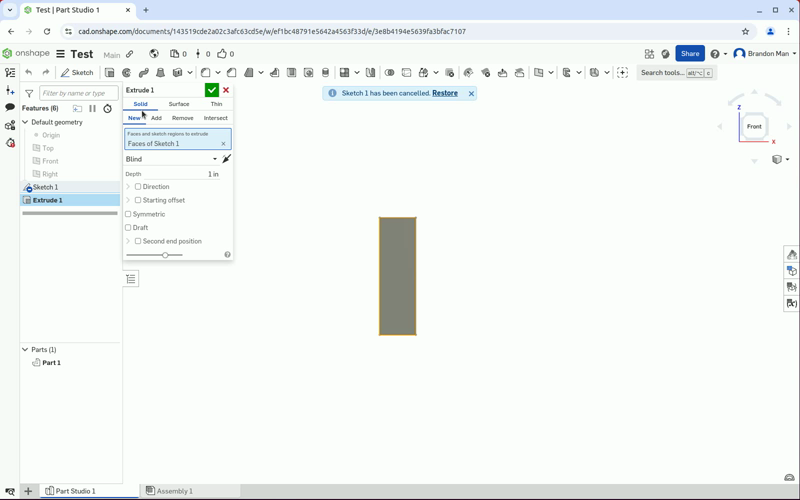
mouse_move(137, 120)
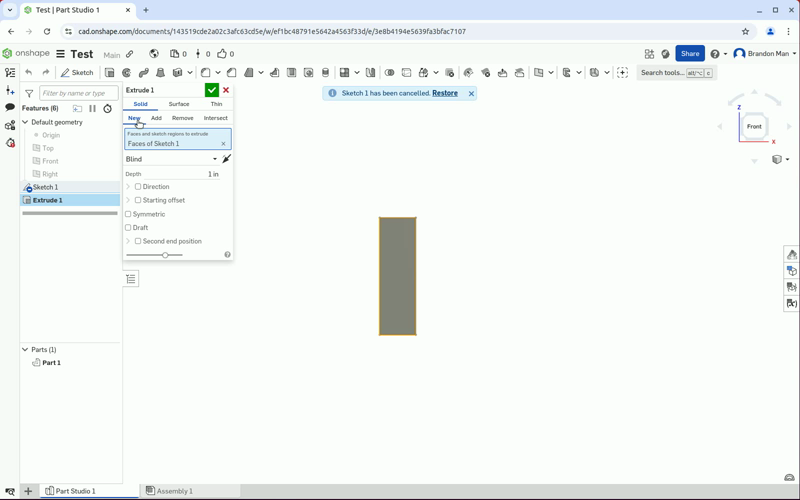
click(137, 120)
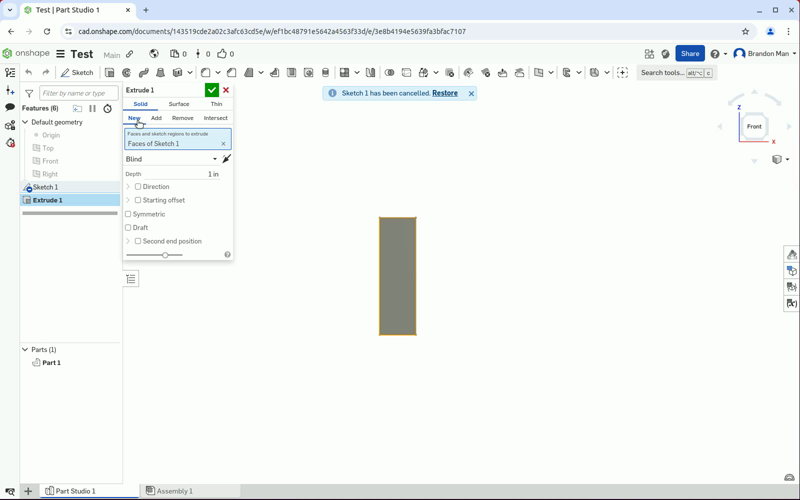
key(tab, 4)
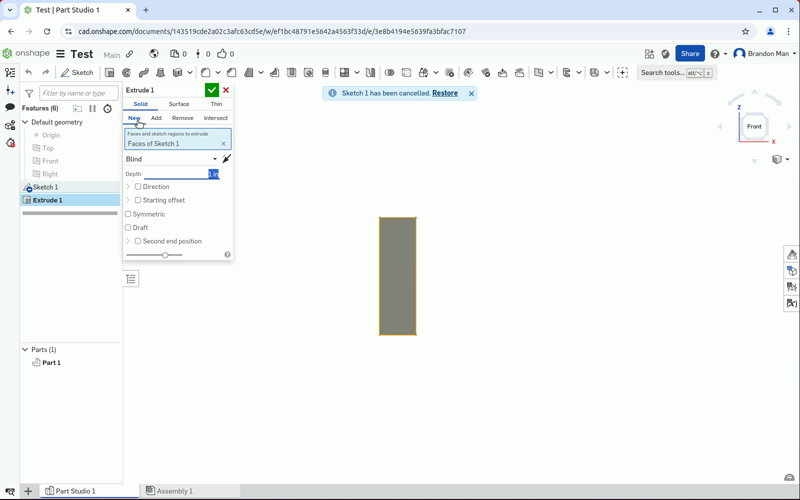
text(8.666)
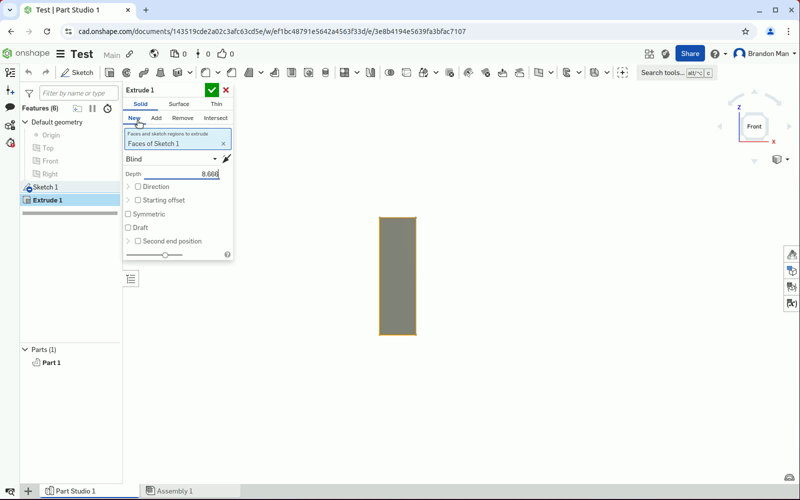
key(enter)
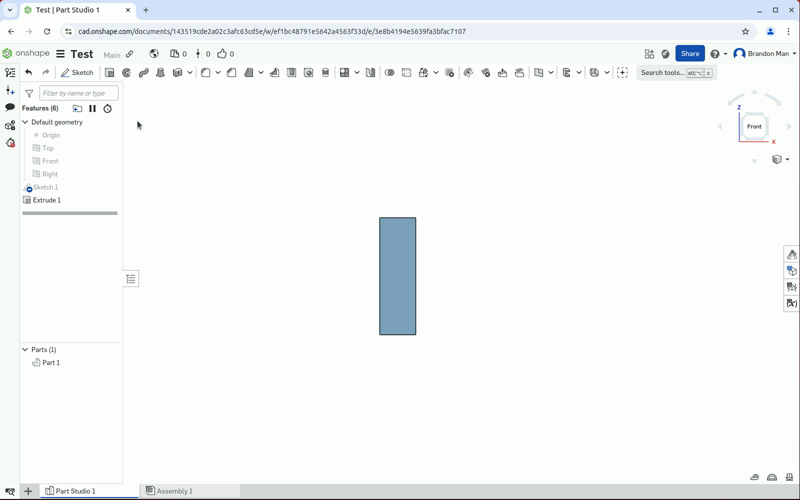
key(shift+h)
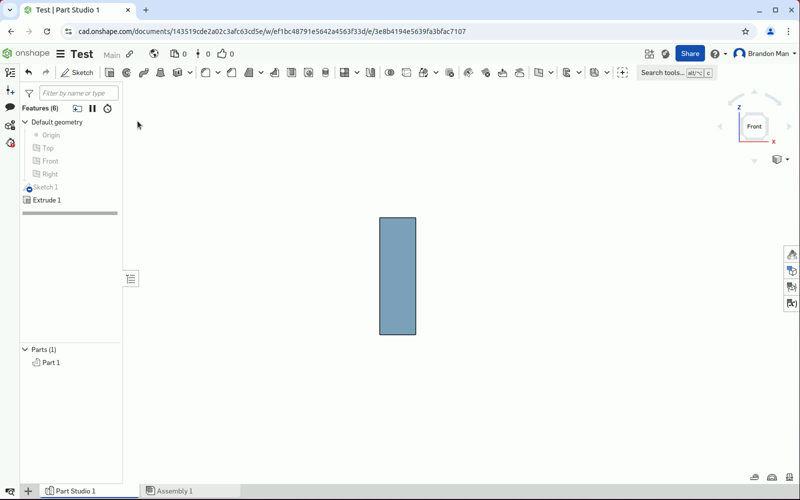
key(shift+h)
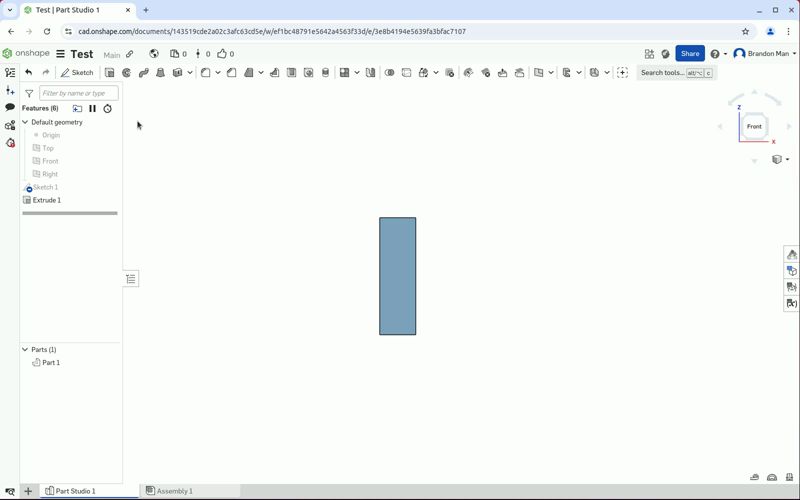
mouse_move(73, 189)
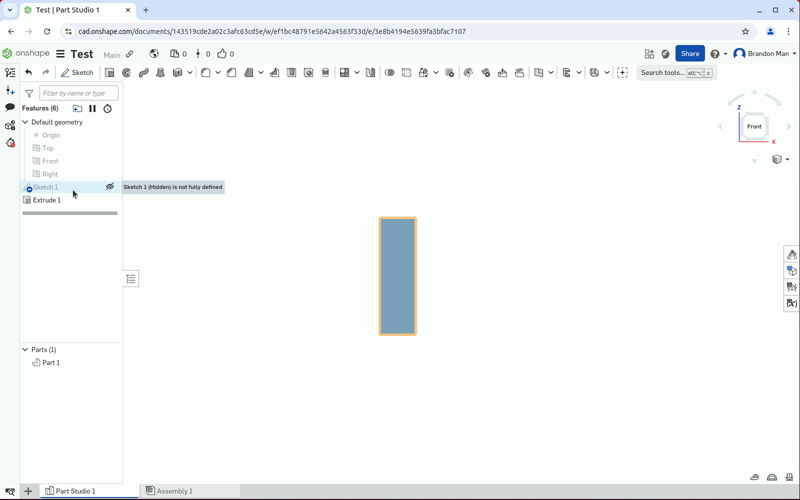
click(73, 189)
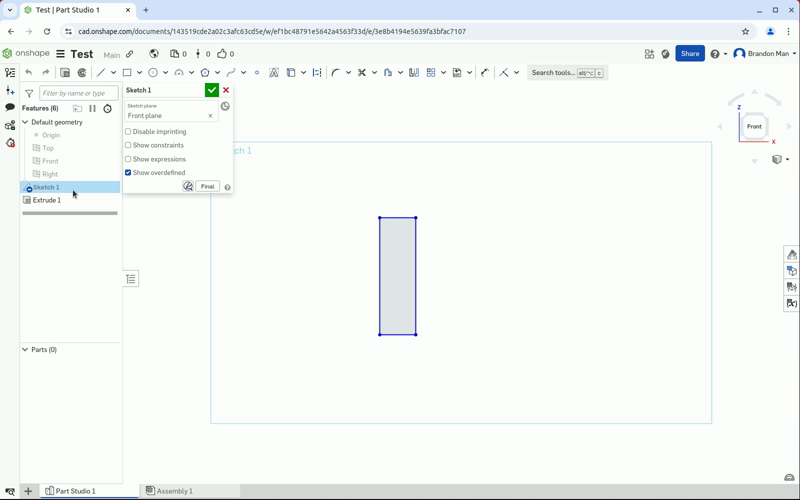
mouse_move(229, 92)
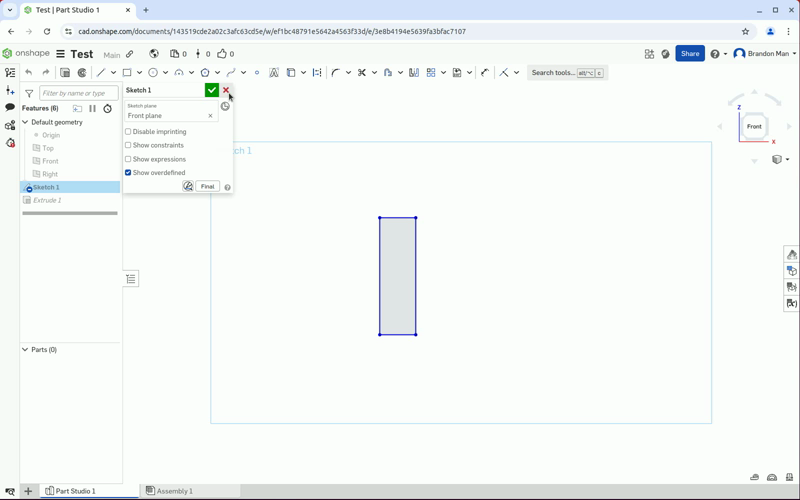
click(229, 92)
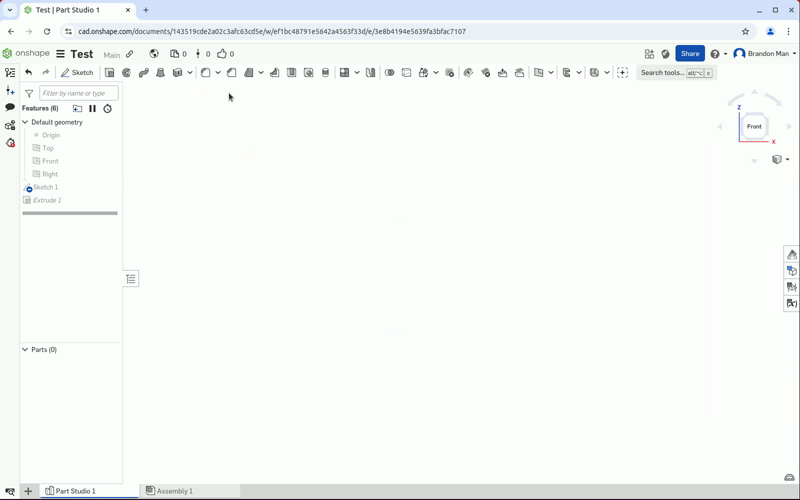
mouse_move(73, 352)
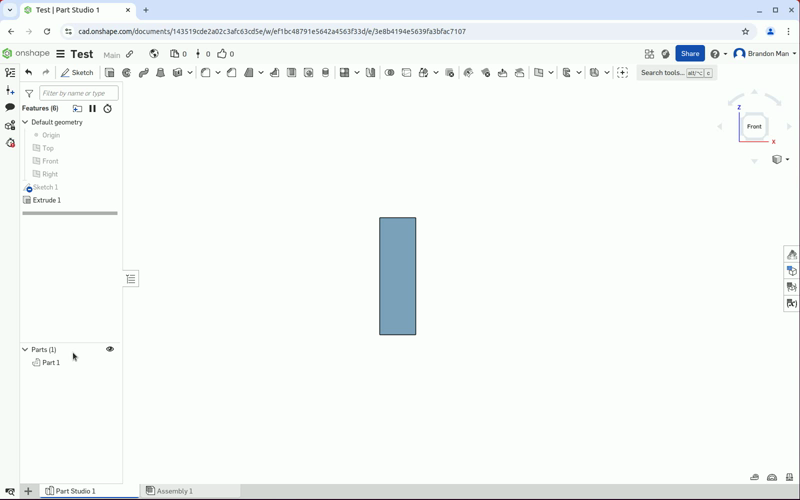
key(y)
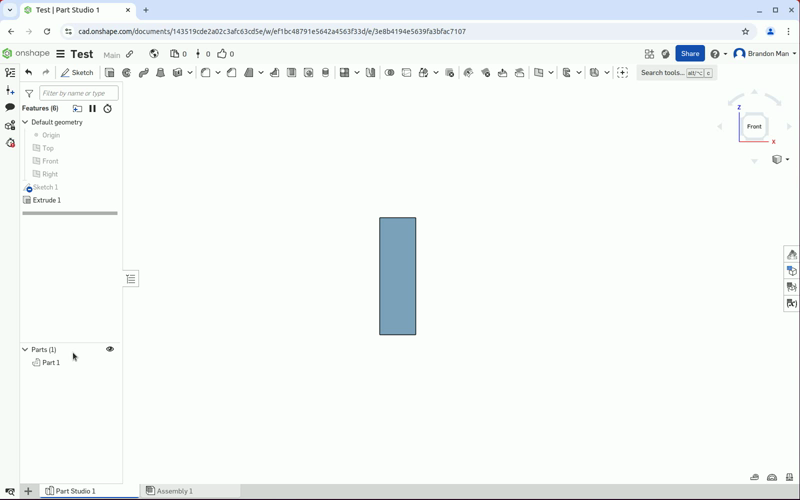
key(shift+p)
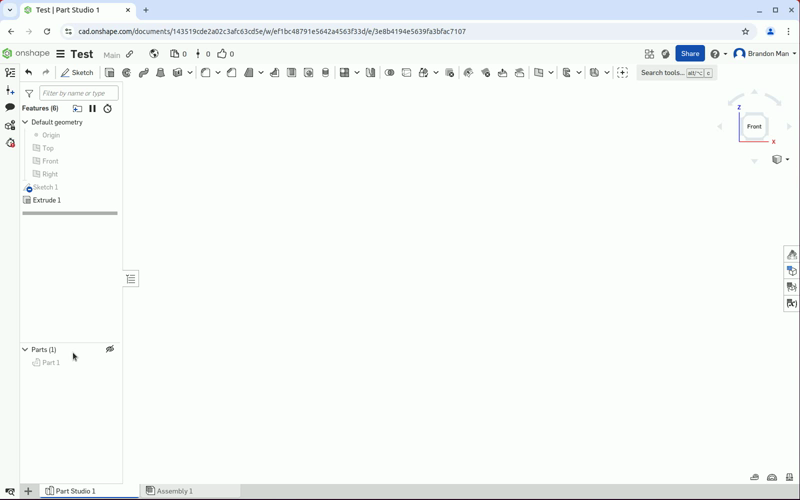
key(space)
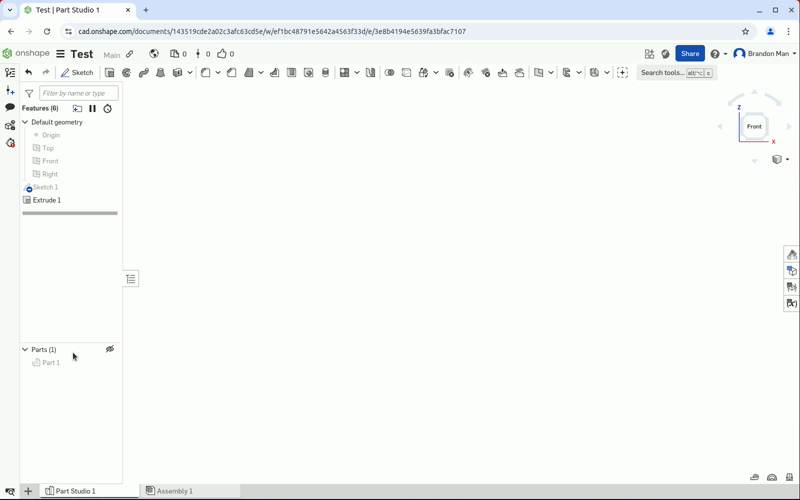
key_down(shift)
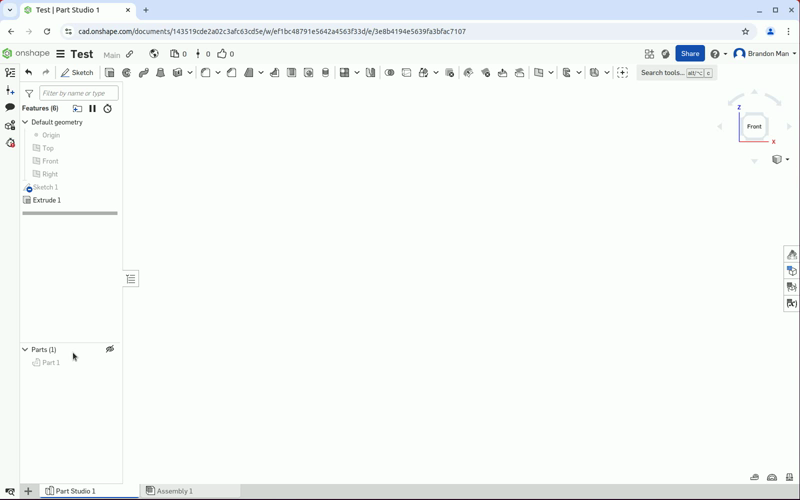
key(left)
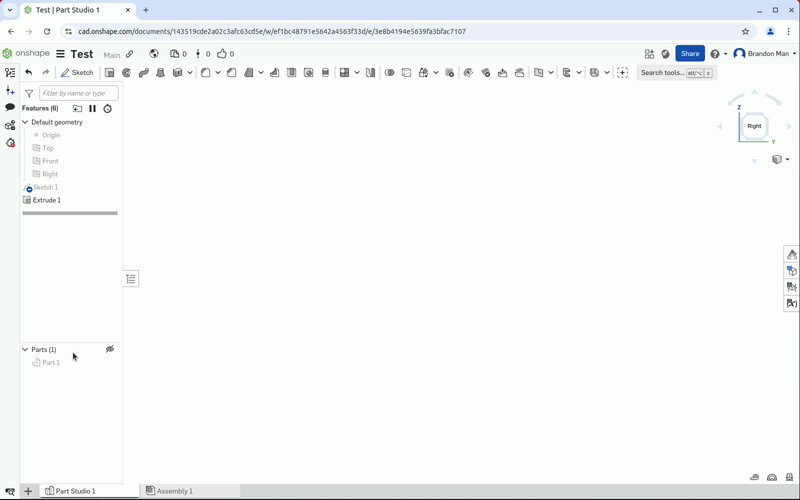
key_up(shift)
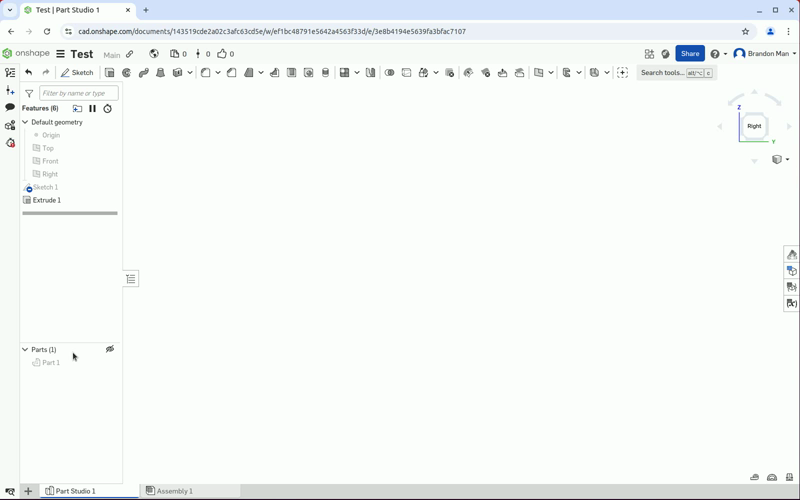
mouse_move(73, 352)
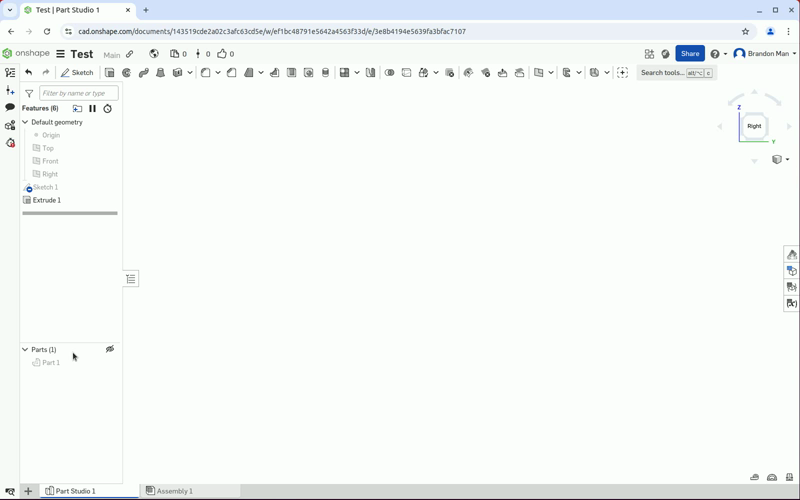
key(shift+y)
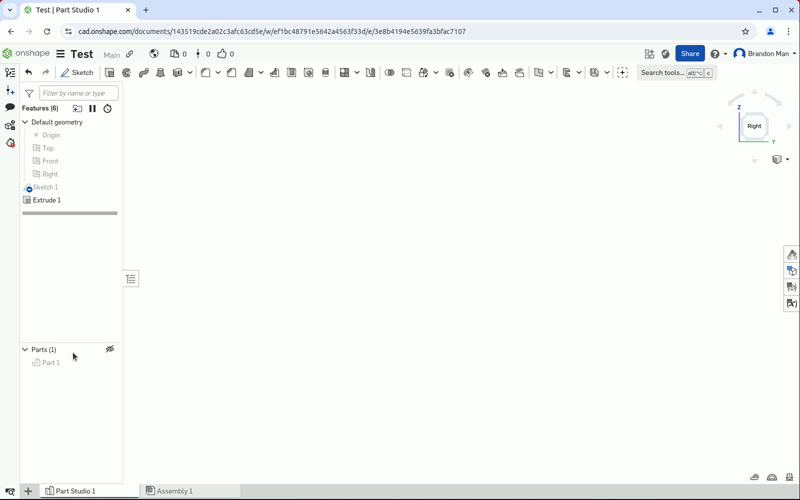
key(shift+s)
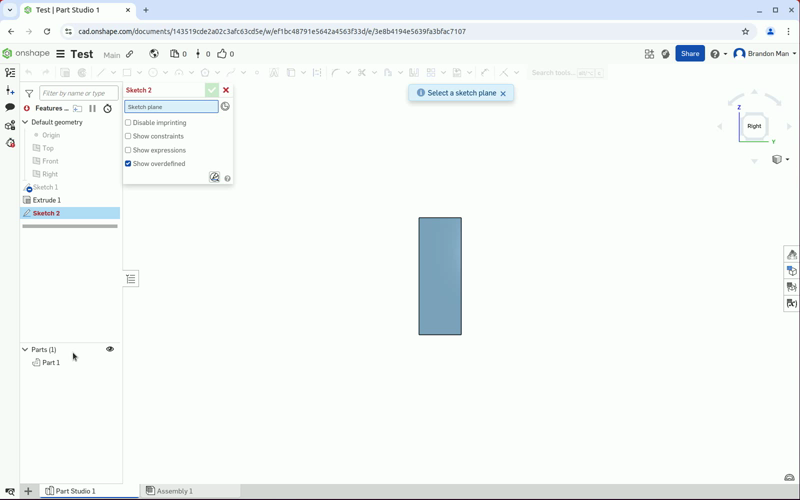
mouse_move(73, 176)
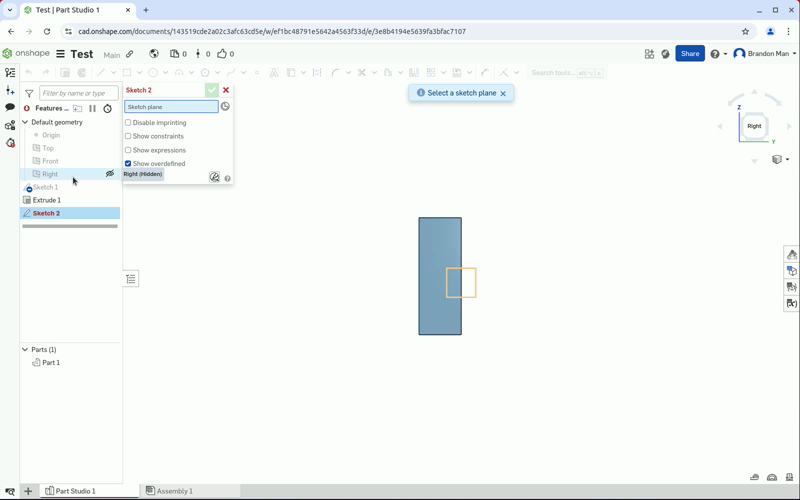
click(73, 176)
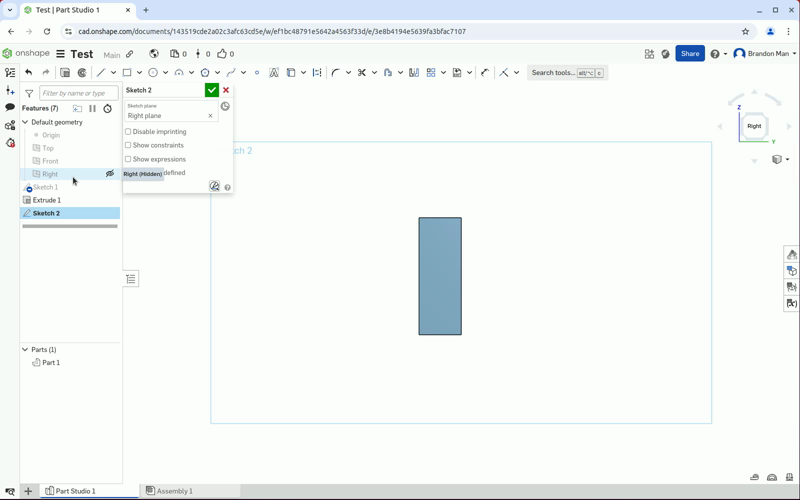
mouse_move(73, 352)
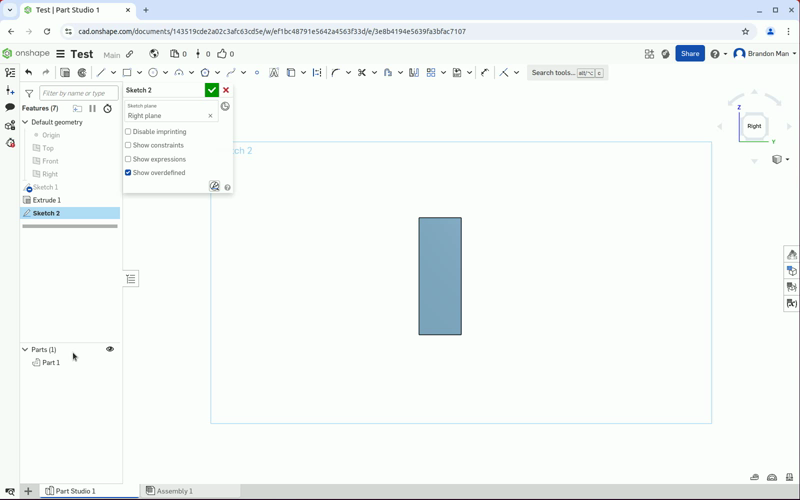
key(y)
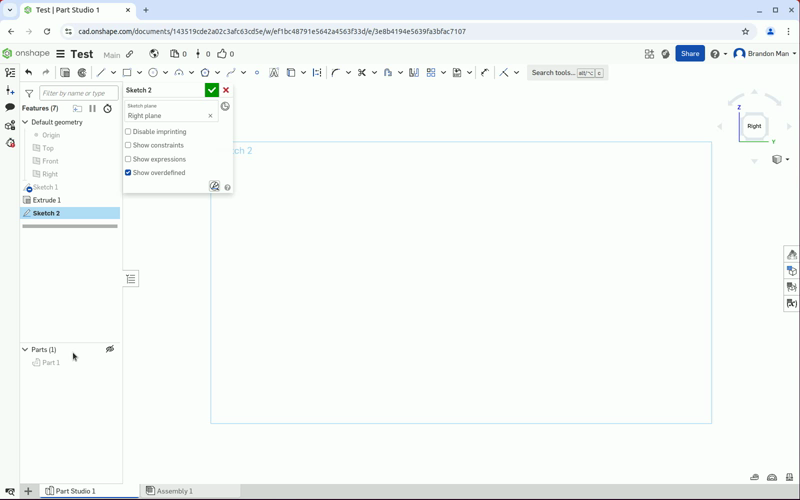
key(l)
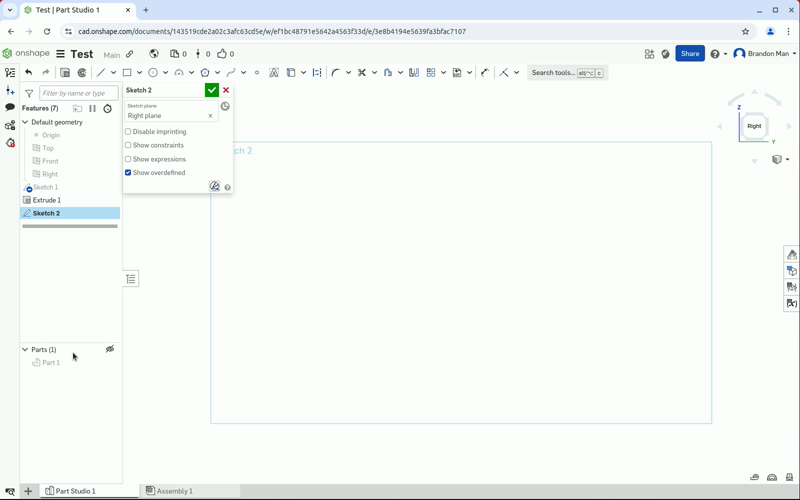
key_down(shift)
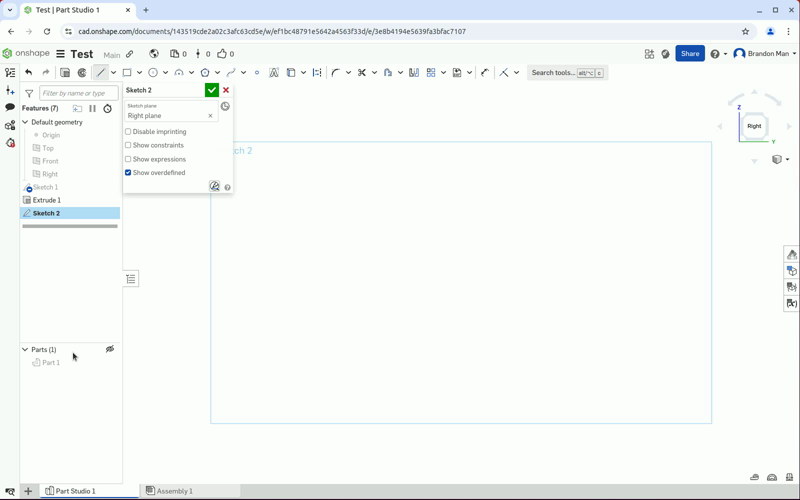
mouse_move(417, 255)
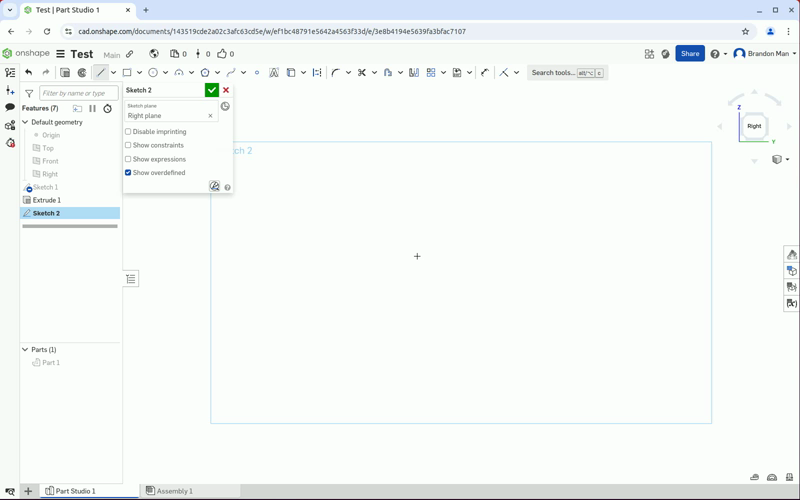
click(417, 255)
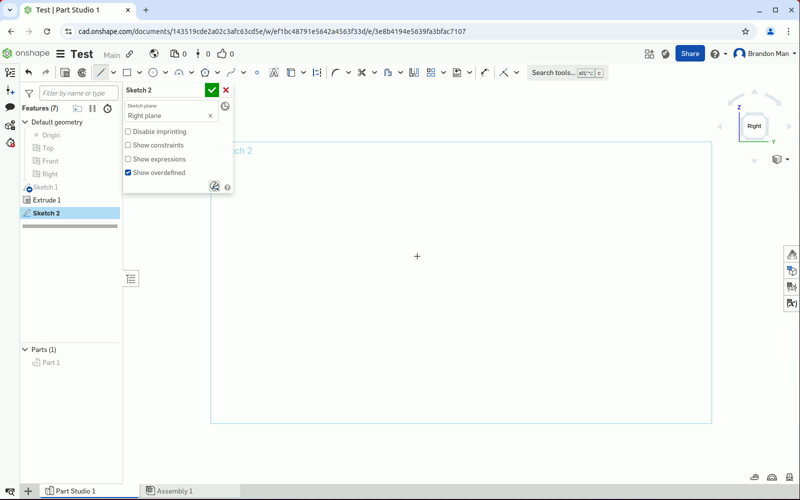
key_up(shift)
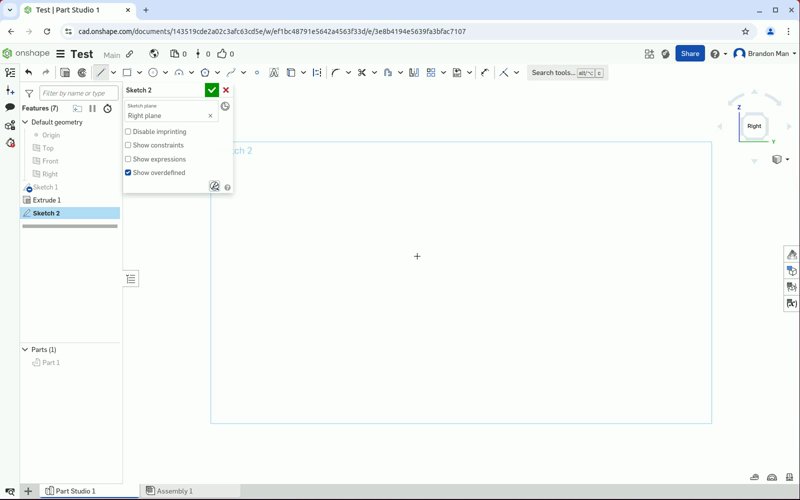
key_down(shift)
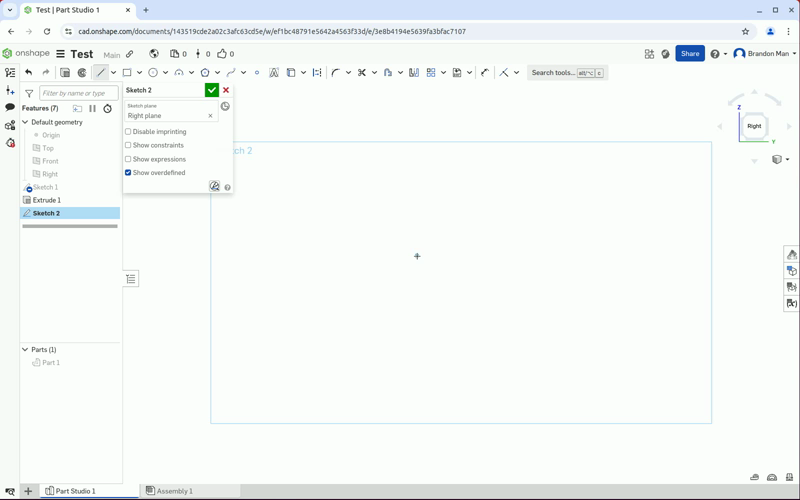
mouse_move(447, 255)
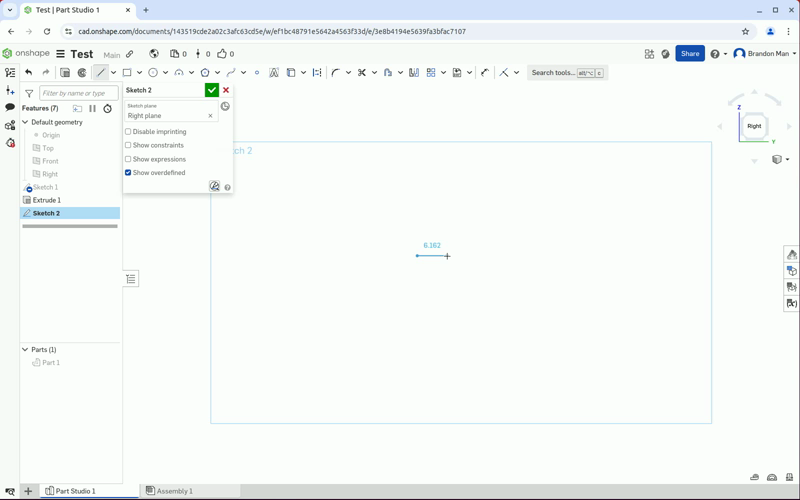
mouse_move(459, 255)
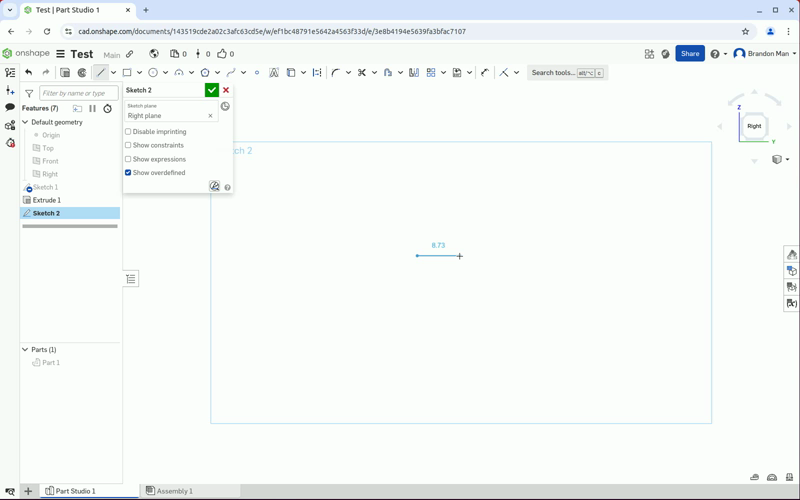
click(459, 255)
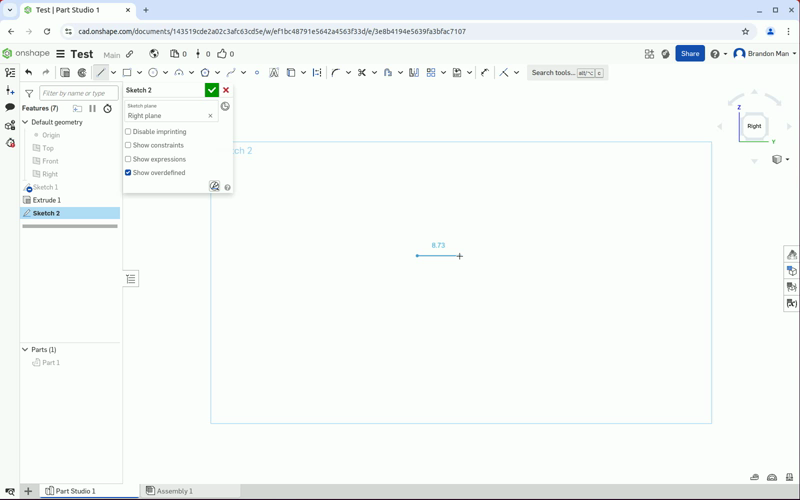
key_up(shift)
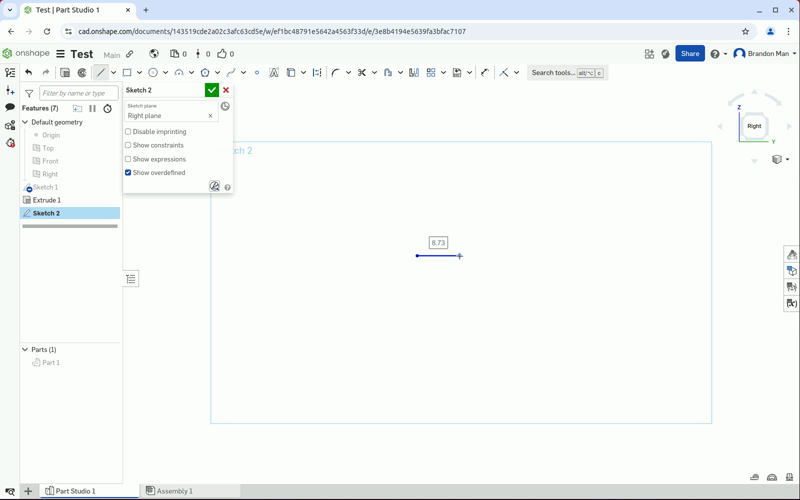
key_down(shift)
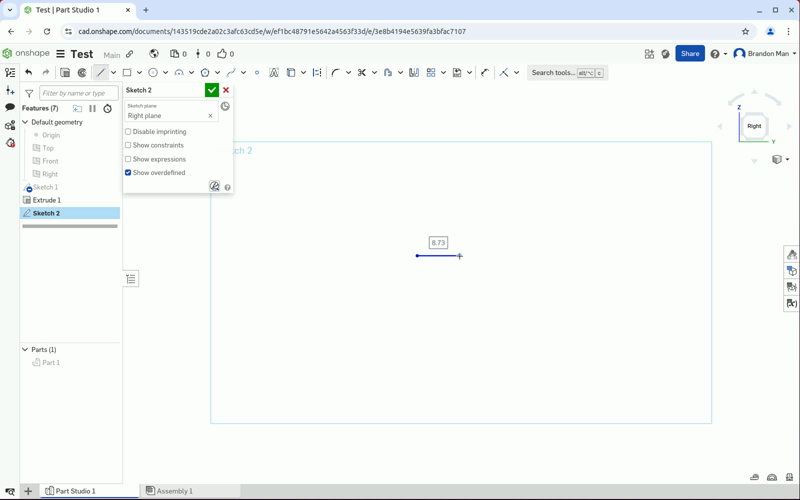
mouse_move(543, 255)
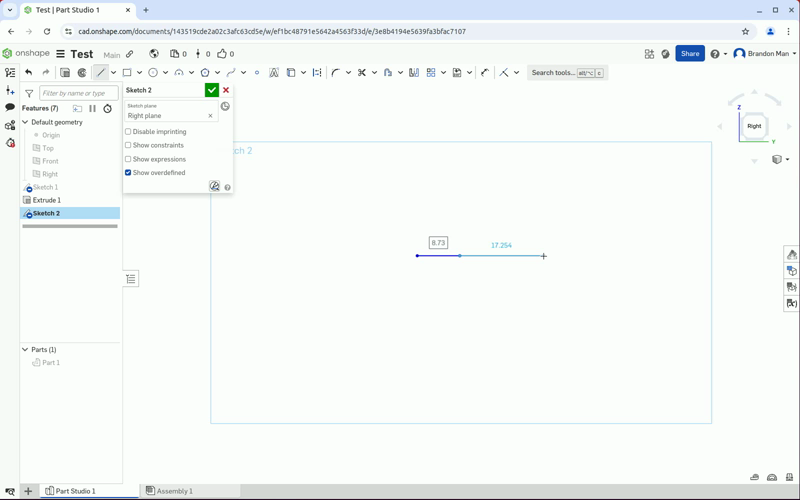
click(543, 255)
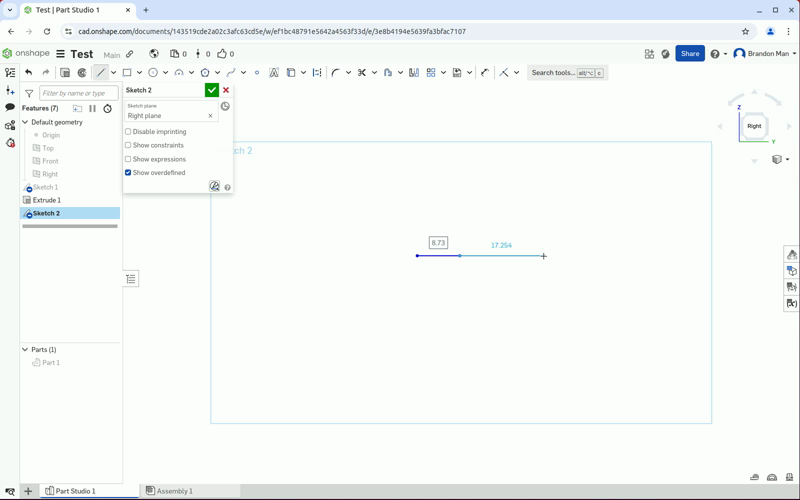
key_up(shift)
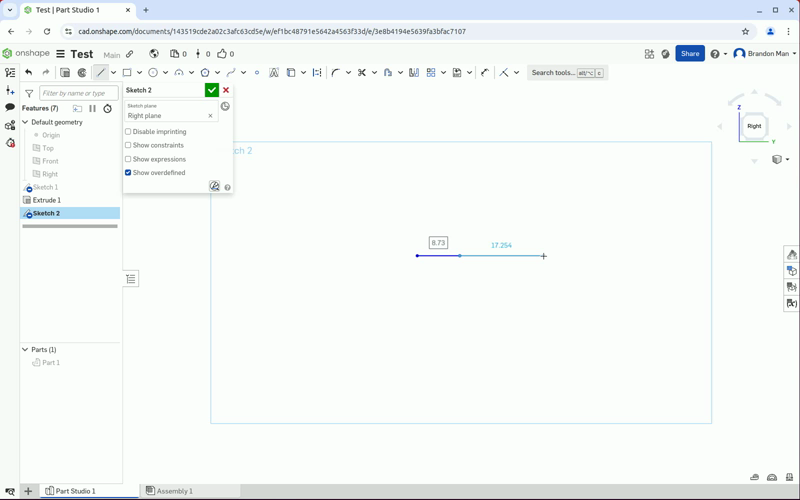
key_down(shift)
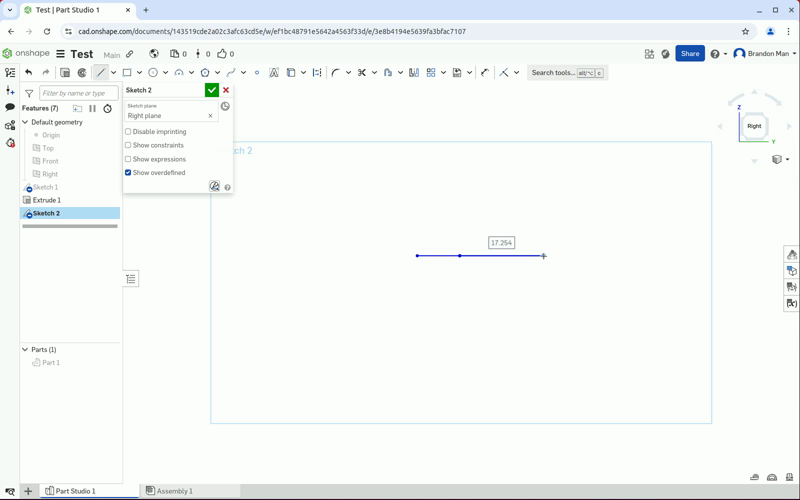
mouse_move(543, 170)
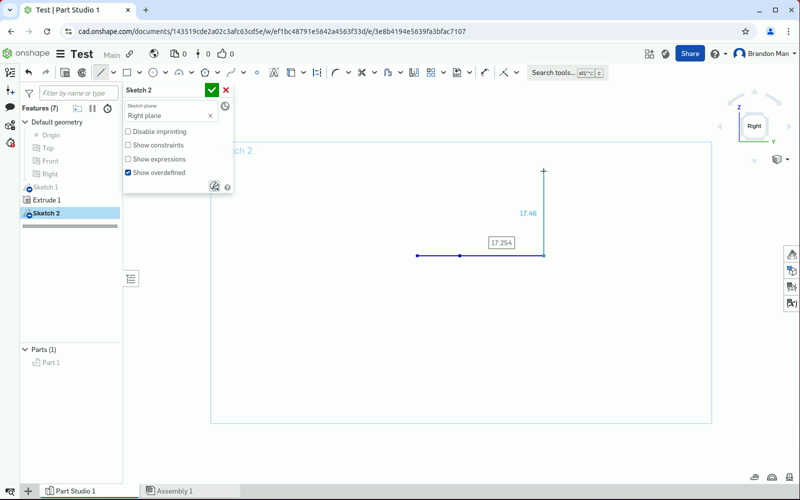
click(543, 170)
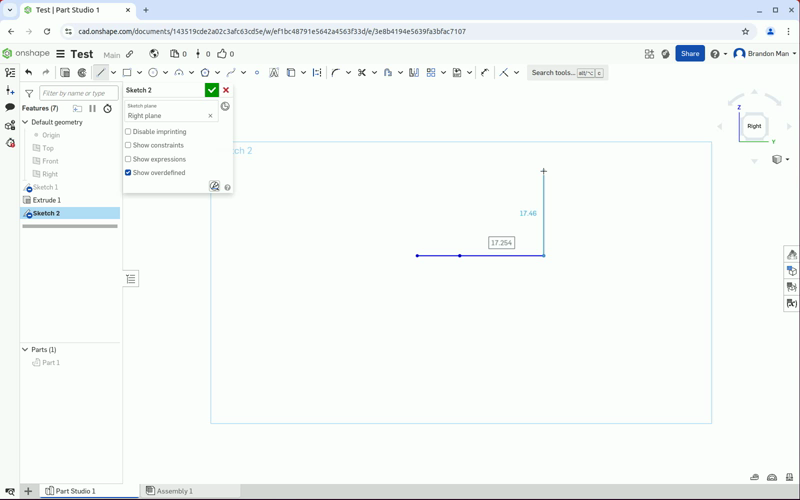
key_up(shift)
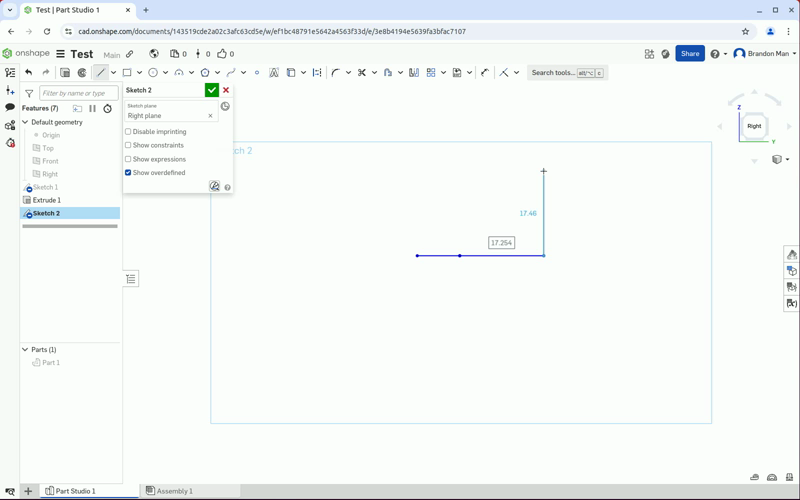
key_down(shift)
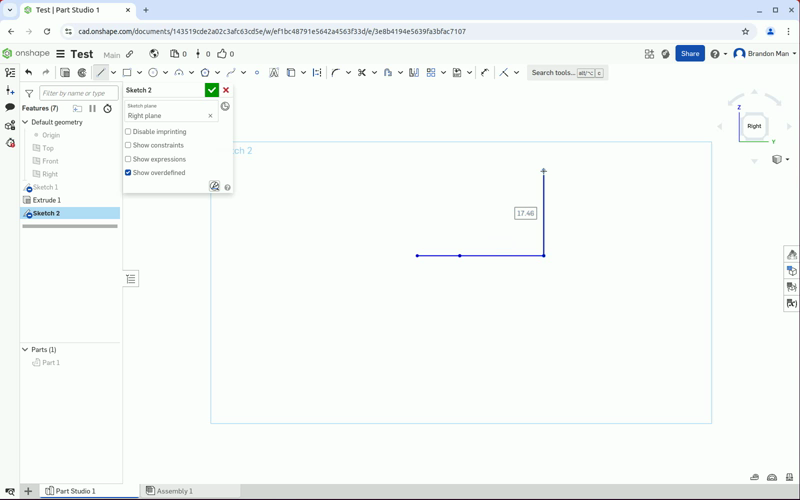
mouse_move(417, 170)
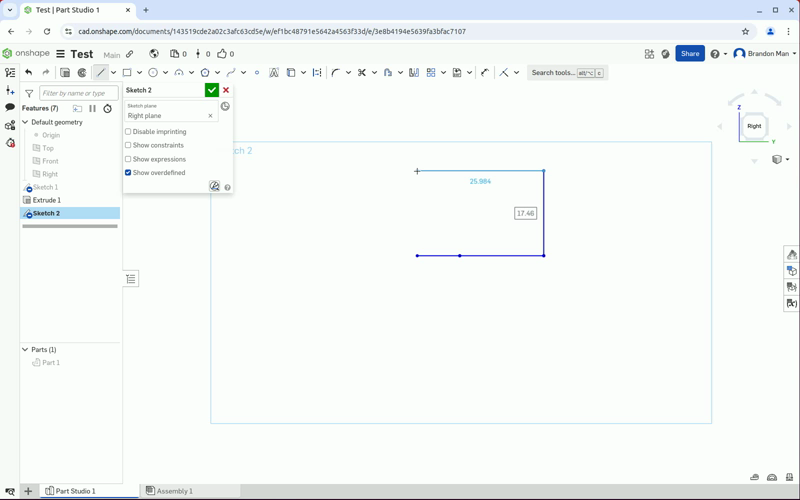
click(417, 170)
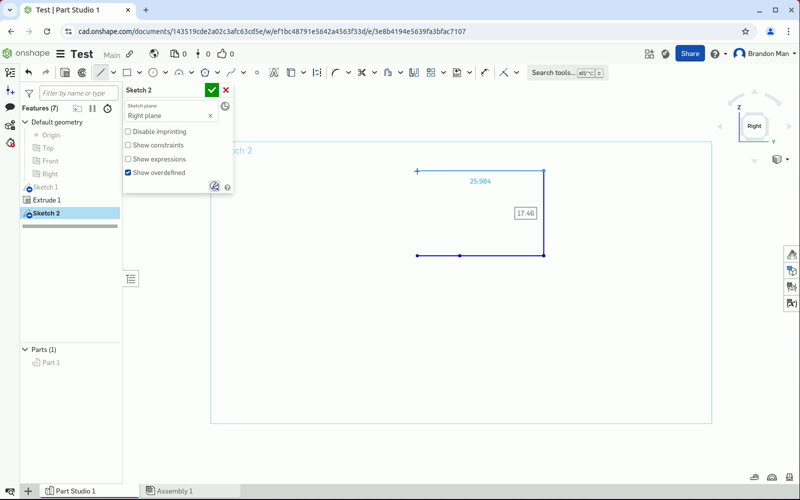
key_up(shift)
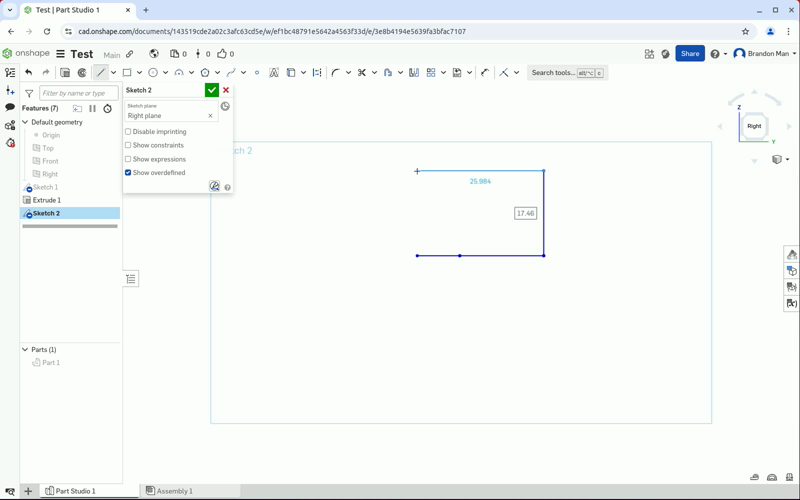
key_down(shift)
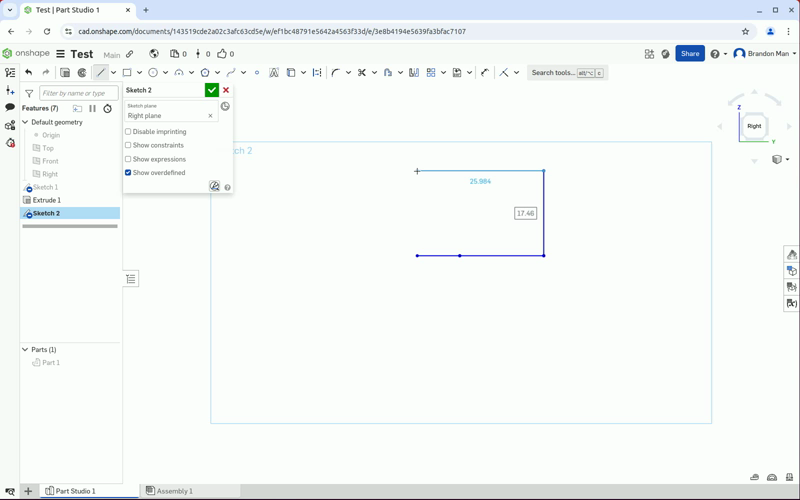
mouse_move(417, 255)
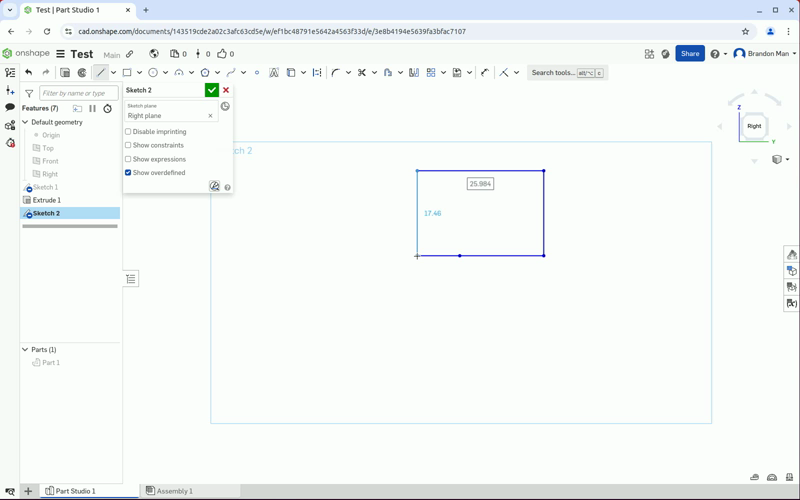
key_up(shift)
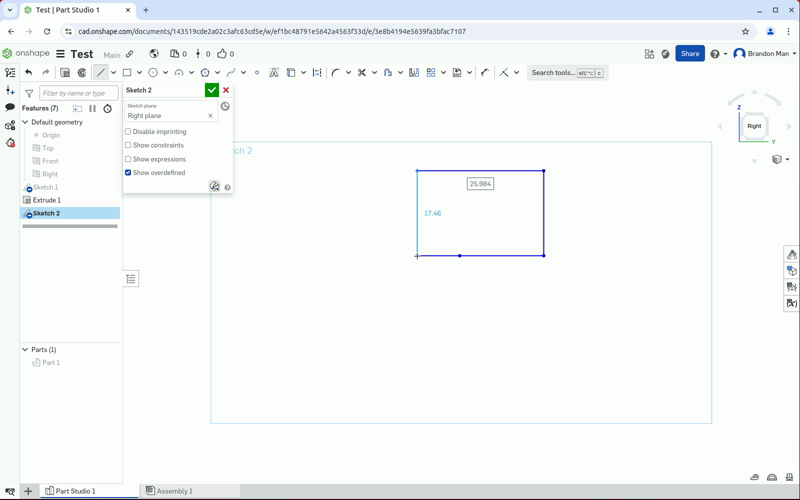
click(417, 255)
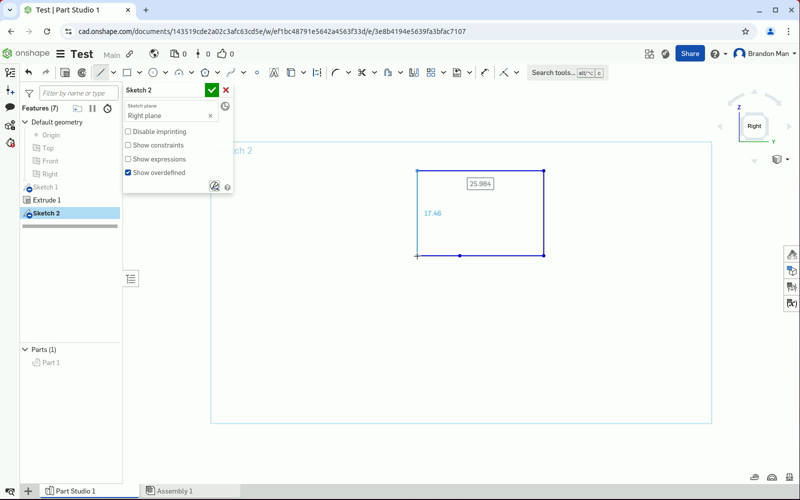
key(esc)
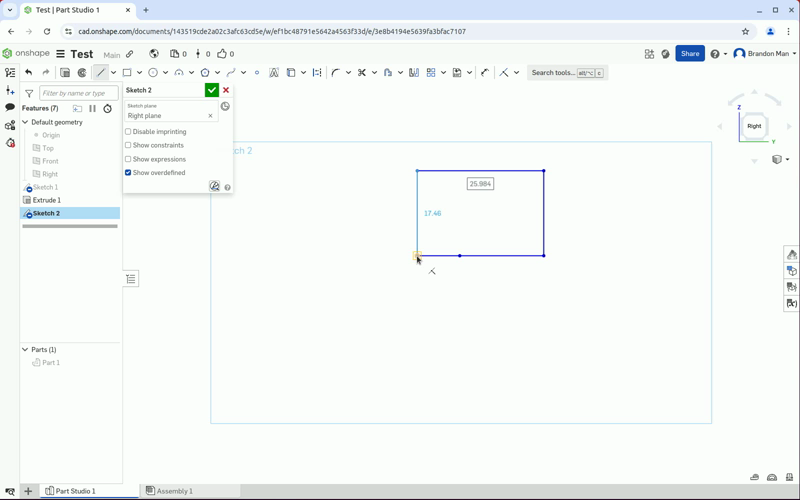
mouse_move(511, 180)
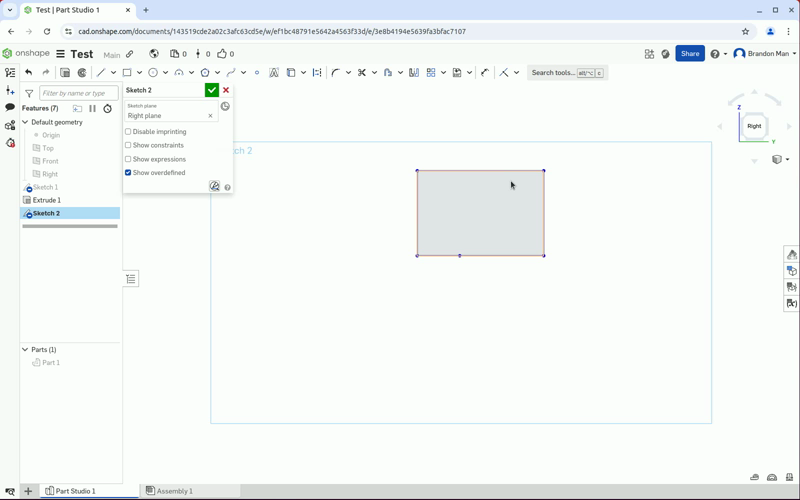
click(511, 180)
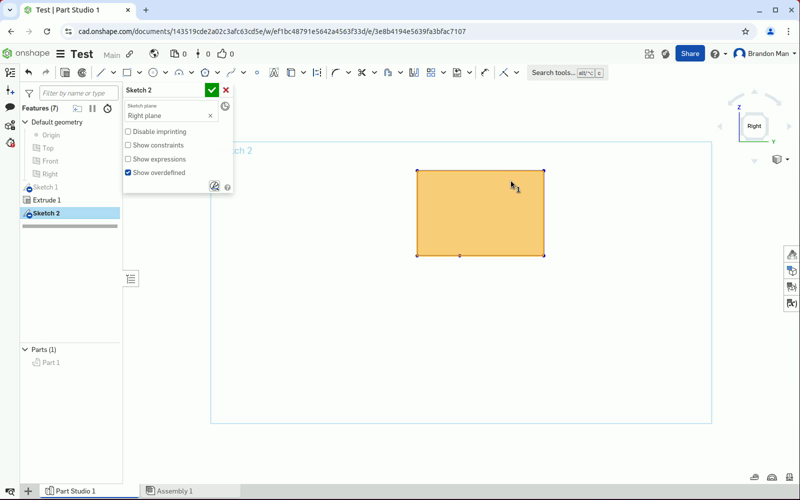
mouse_move(73, 352)
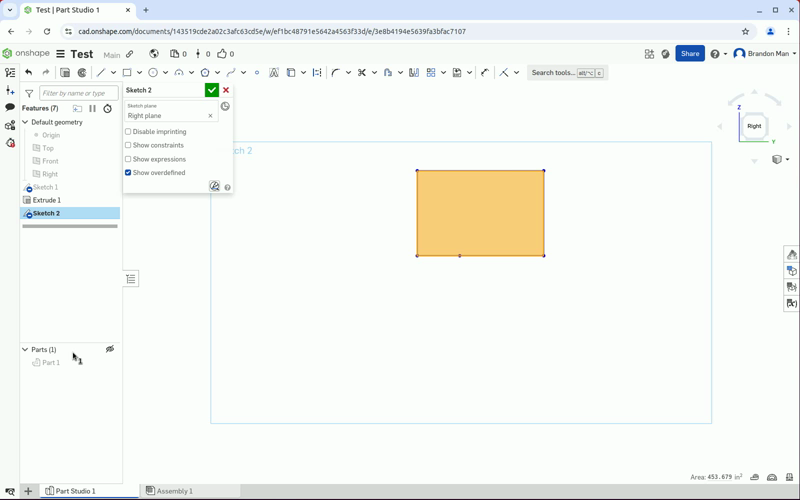
key(shift+y)
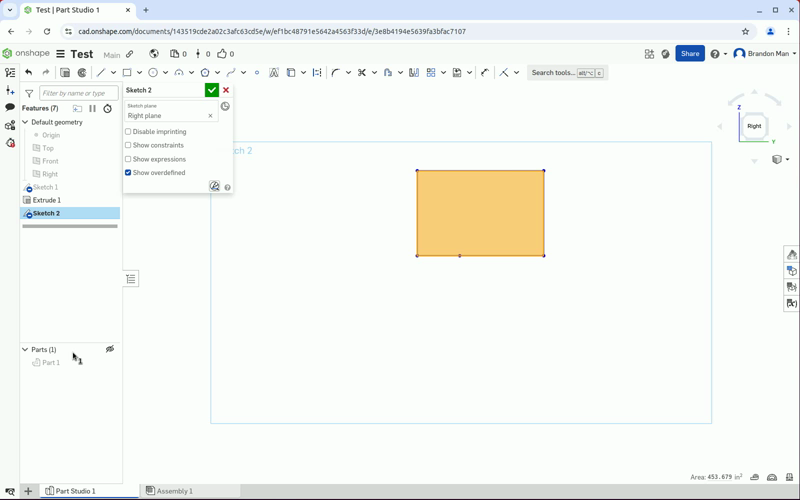
key(shift+e)
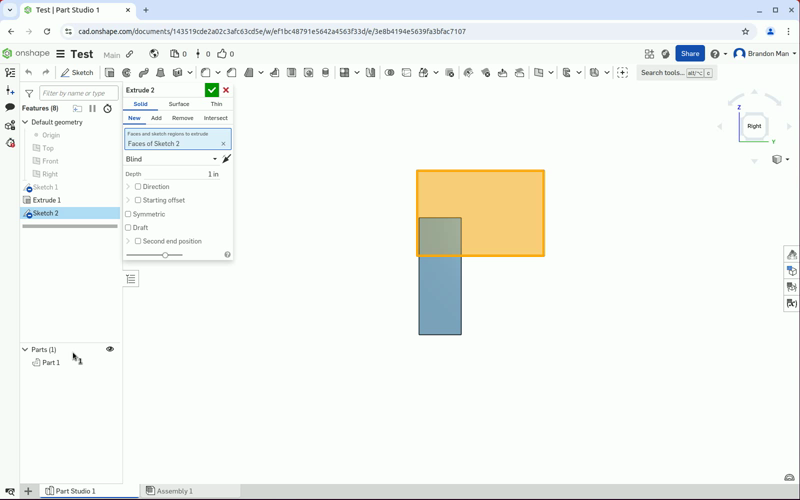
mouse_move(143, 106)
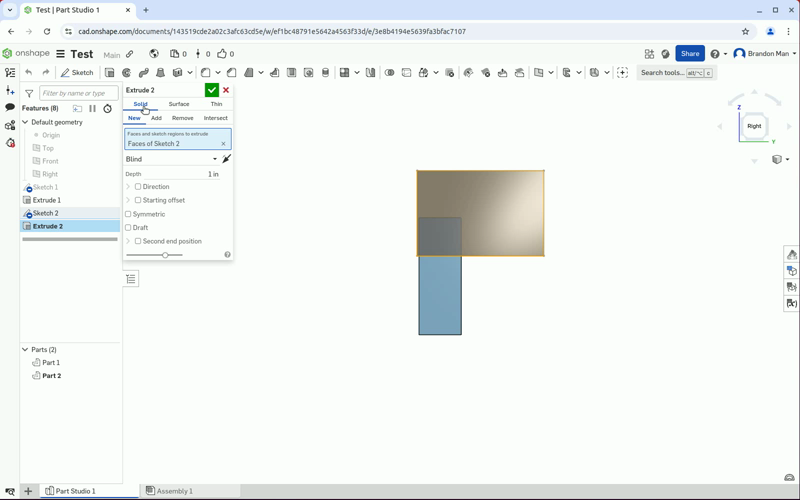
click(143, 106)
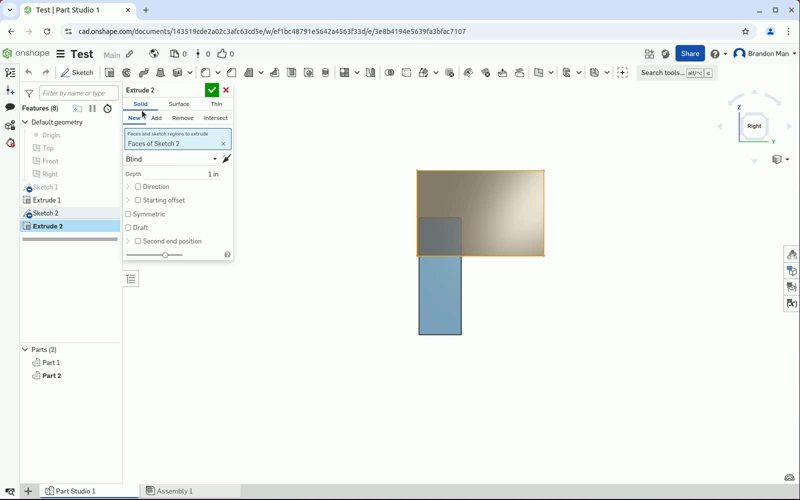
mouse_move(137, 120)
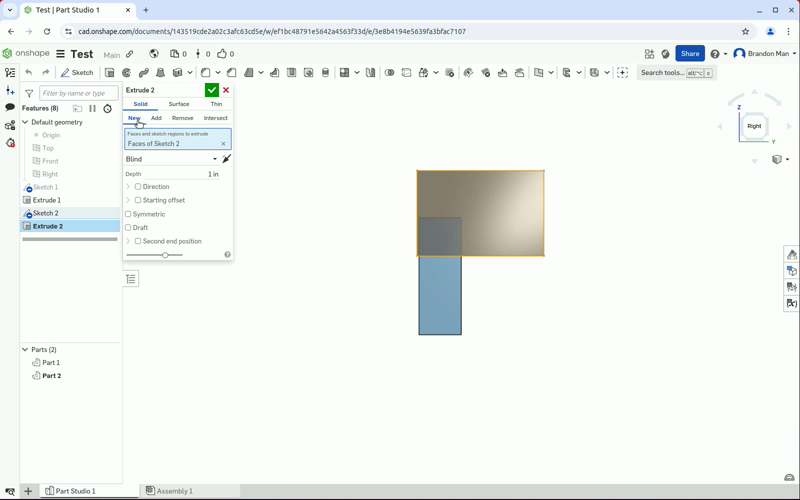
click(137, 120)
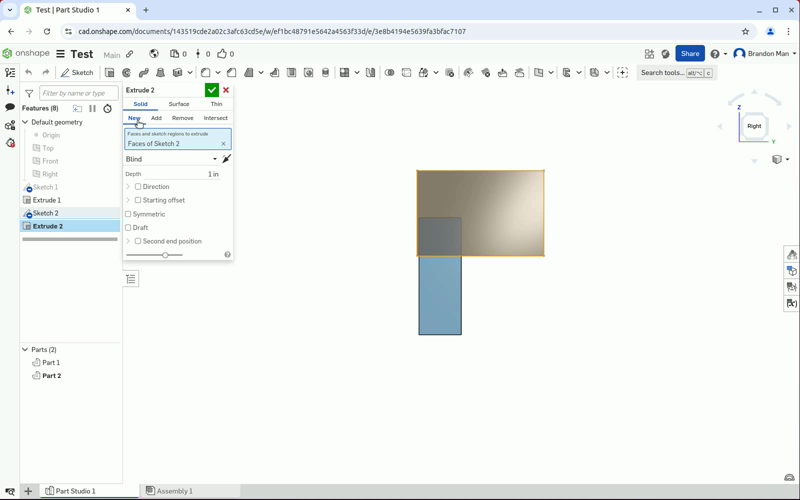
key(tab, 4)
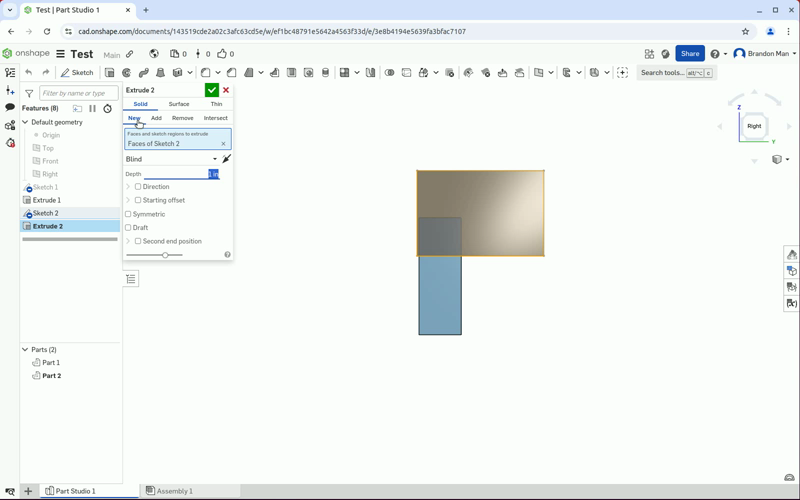
text(8.666)
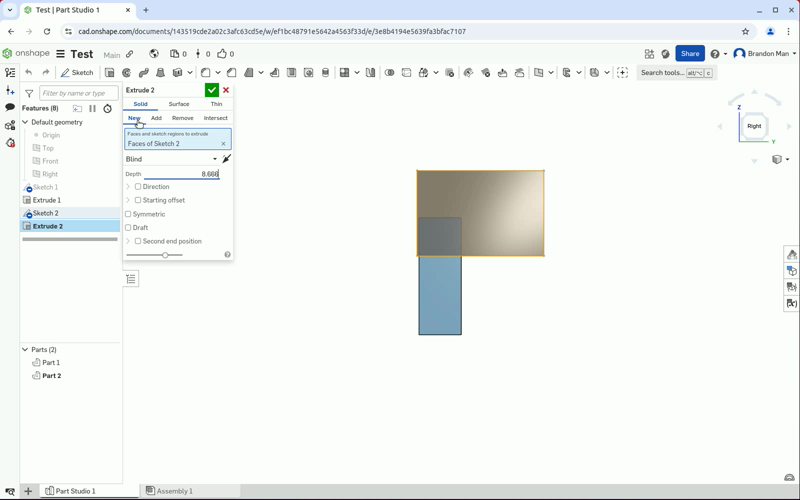
key(enter)
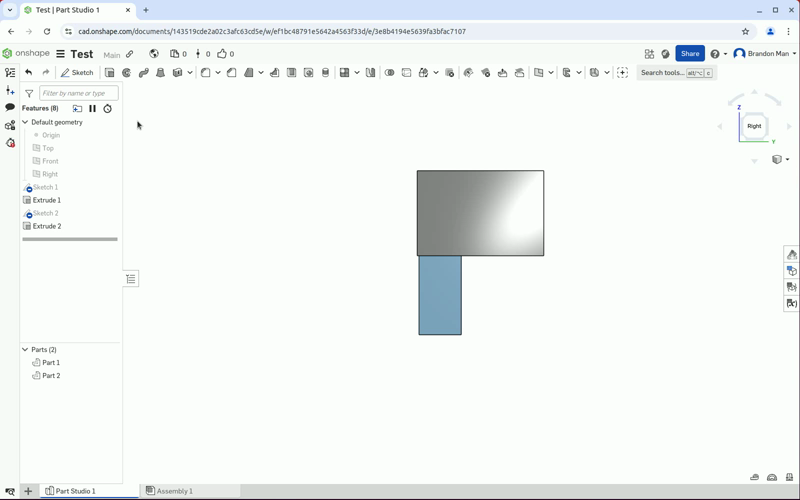
key(shift+h)
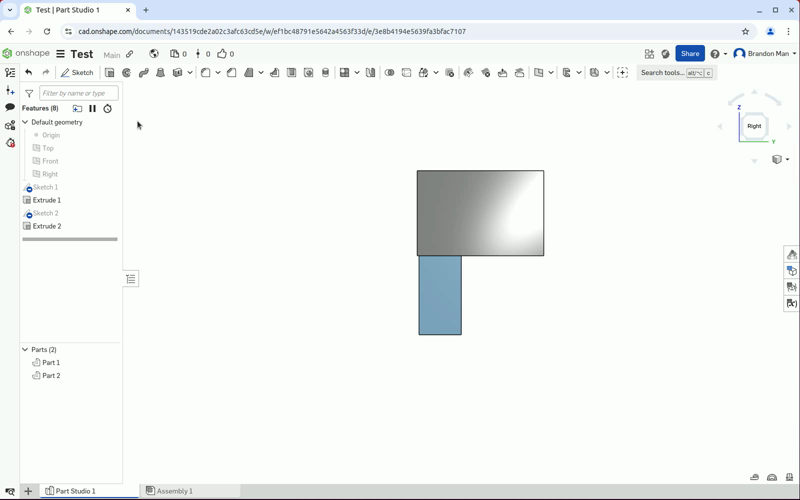
key(shift+h)
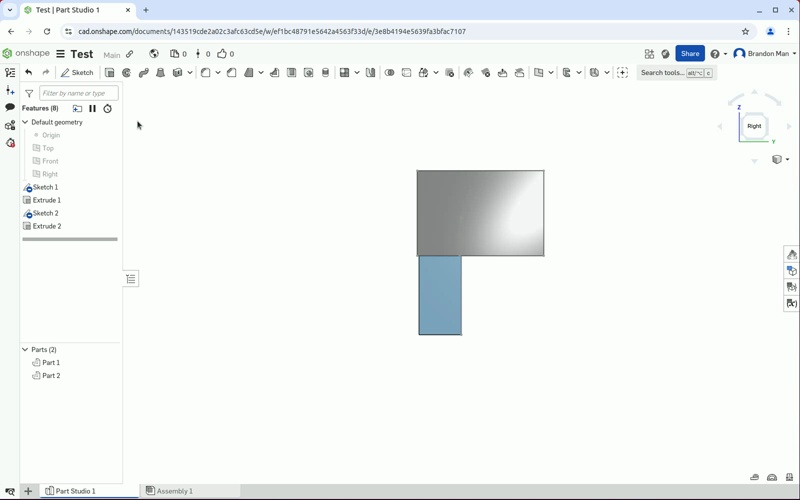
key(shift+7)
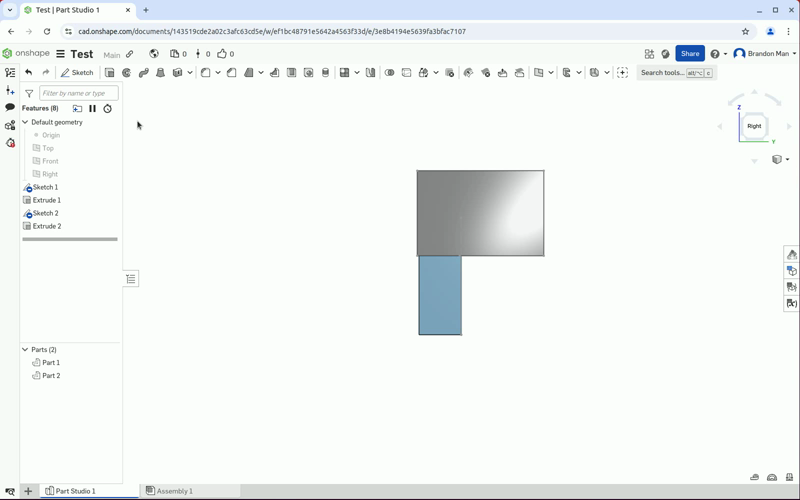
key(right, 2)
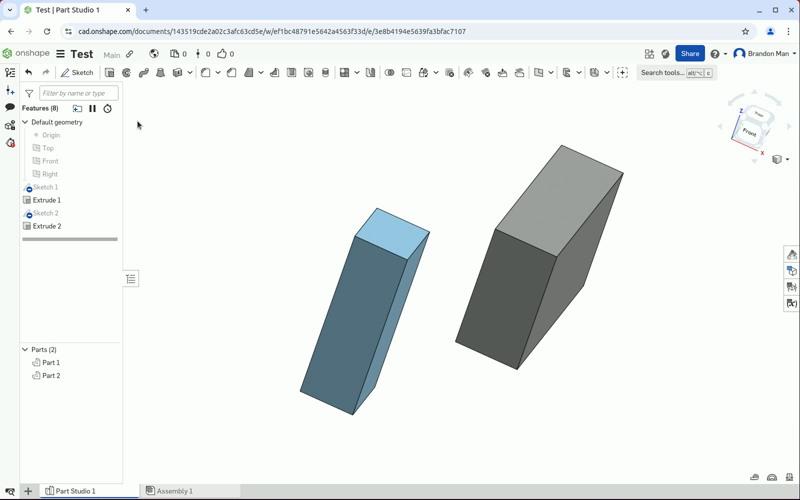
key(down, 2)
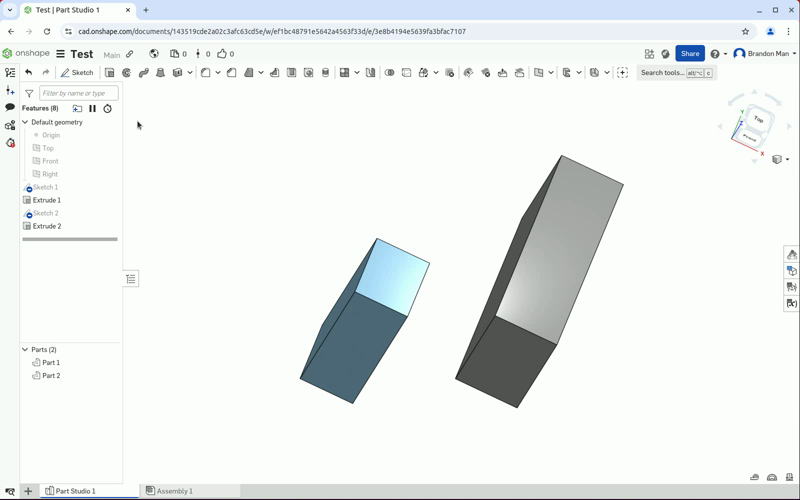
key(up, 2)
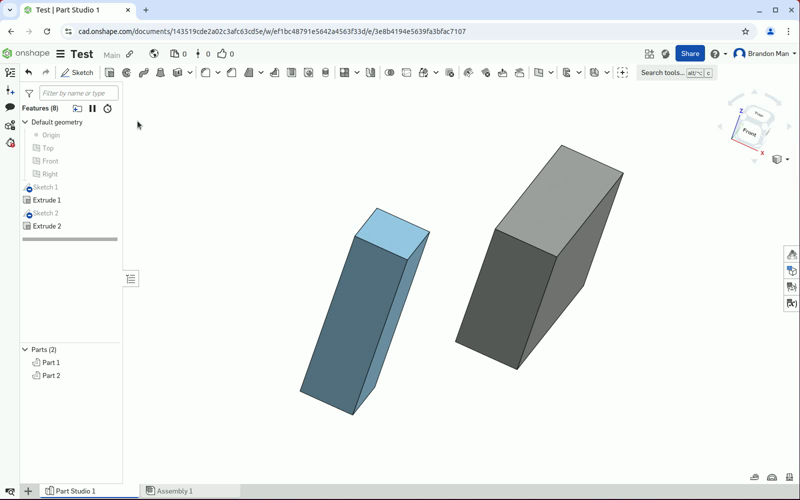
key(left, 2)
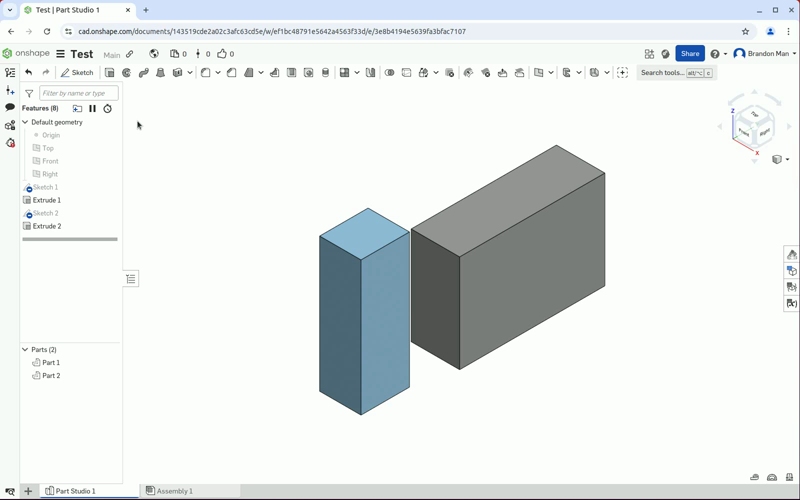
mouse_move(73, 189)
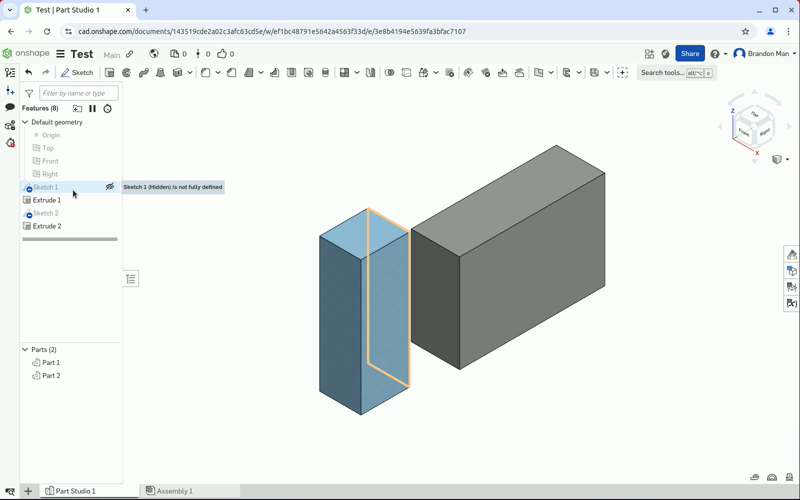
click(73, 189)